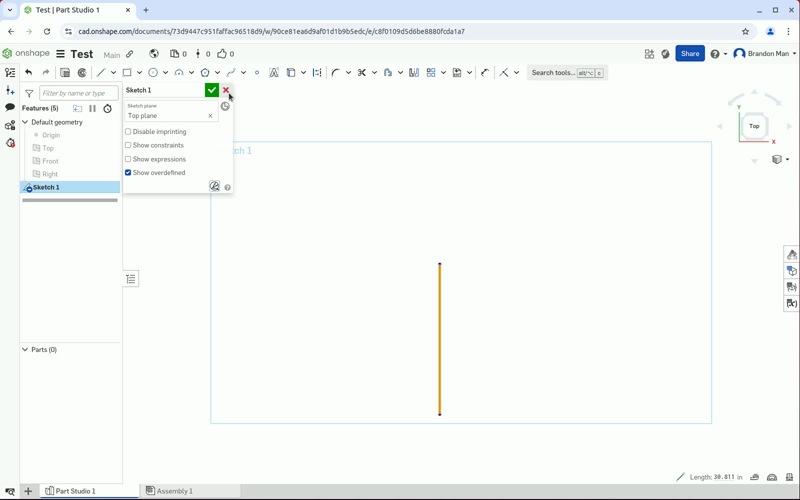
key(shift+h)
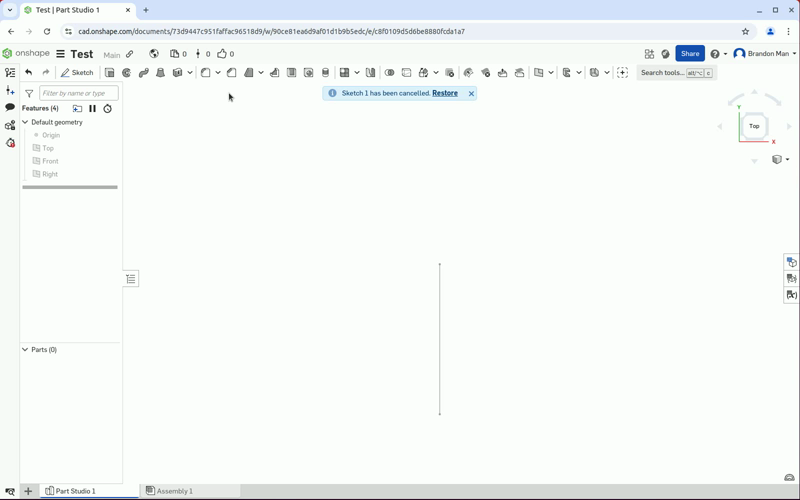
mouse_move(73, 352)
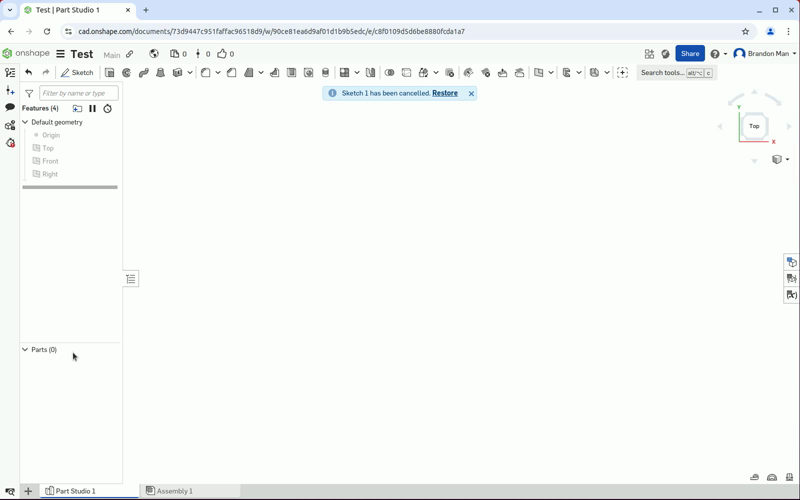
key(y)
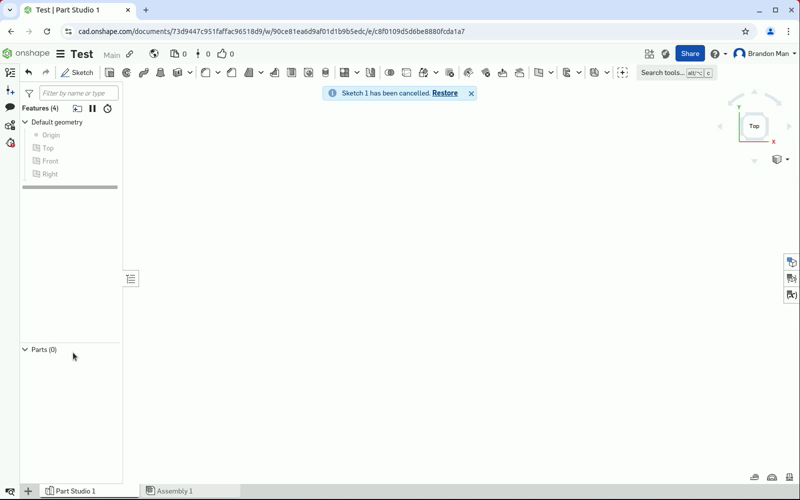
key(shift+p)
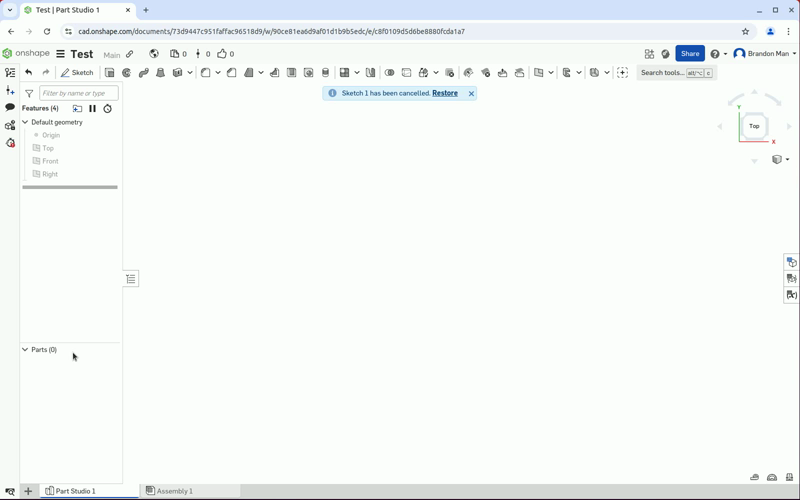
key(space)
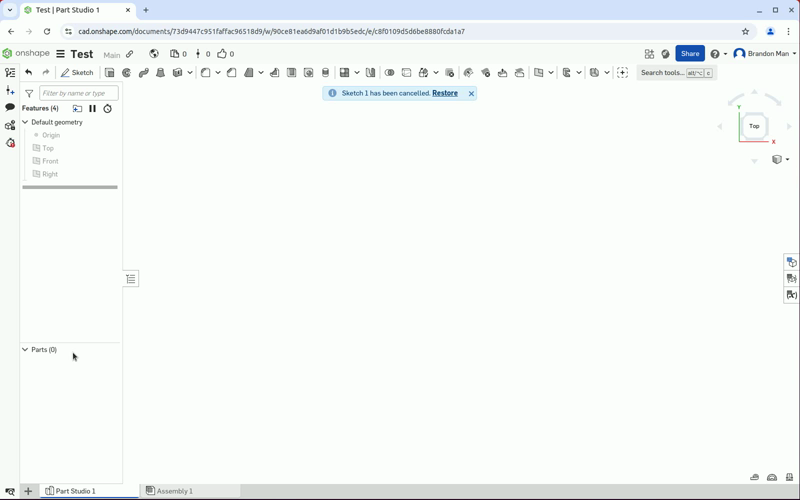
key_down(shift)
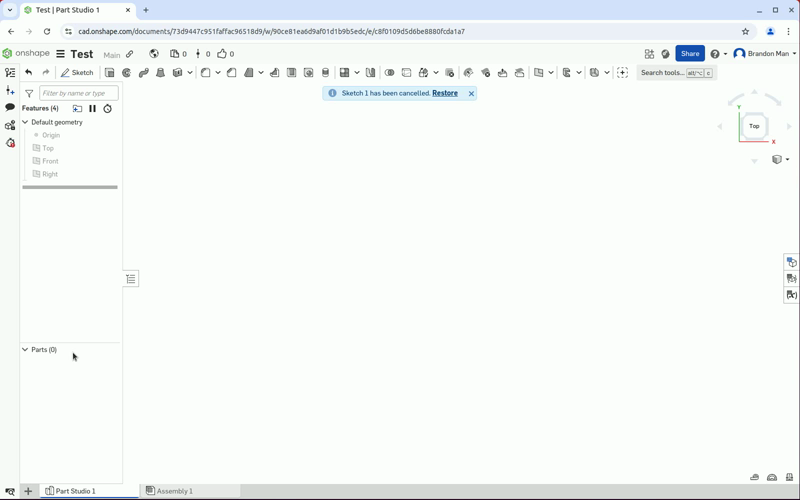
key(up)
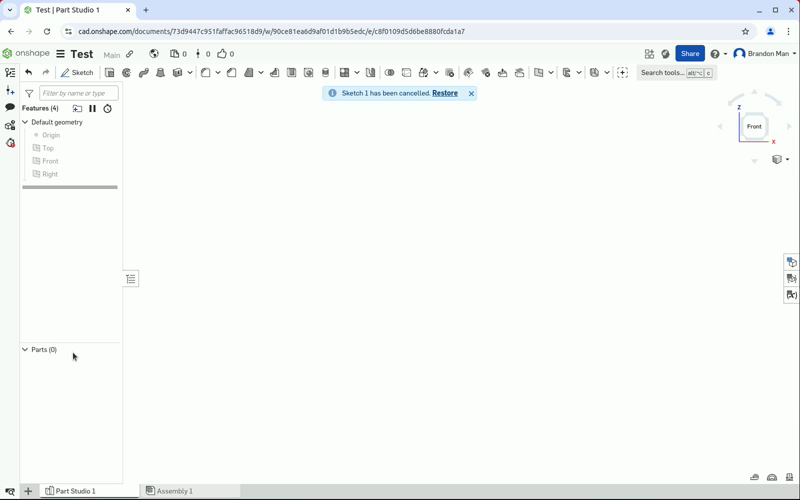
key_up(shift)
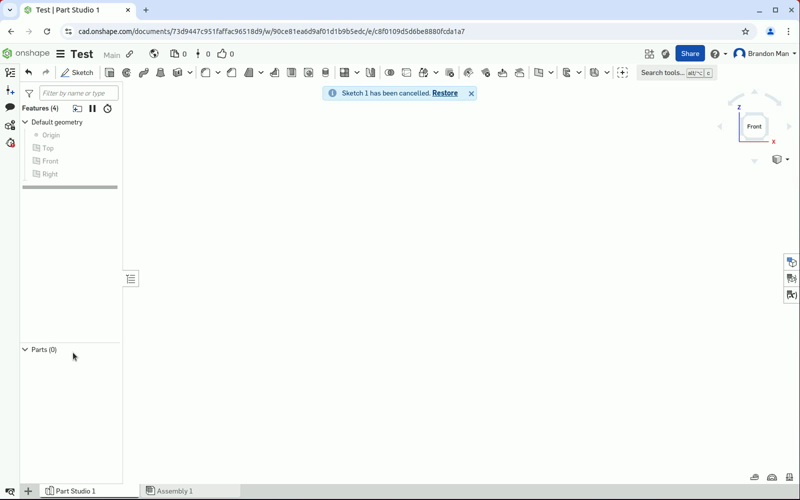
mouse_move(73, 352)
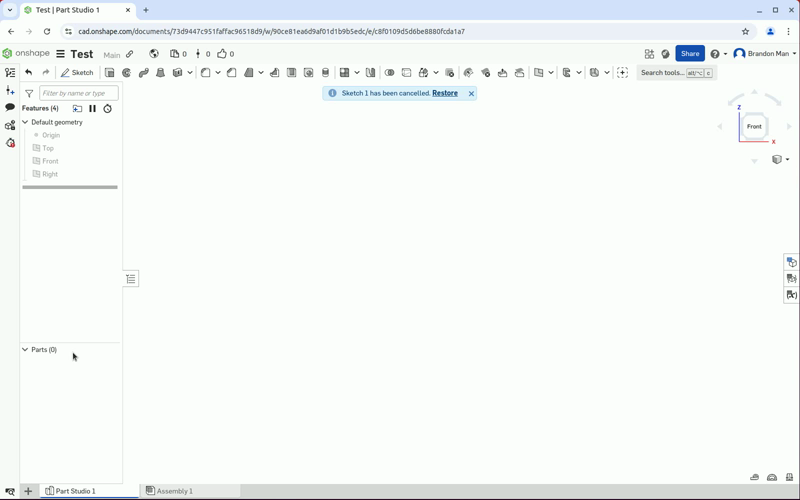
key(shift+y)
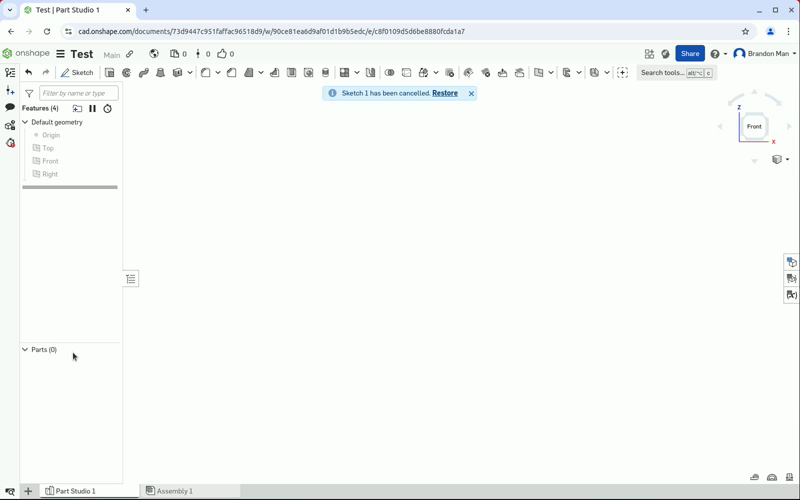
key(shift+s)
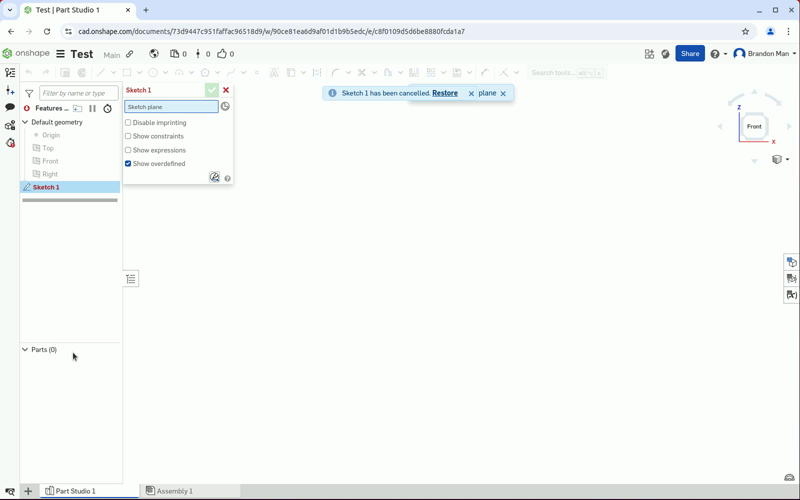
mouse_move(73, 163)
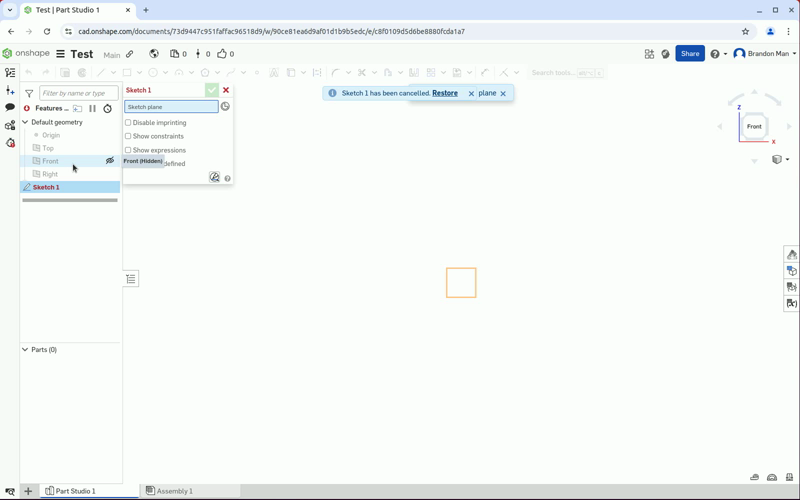
click(73, 163)
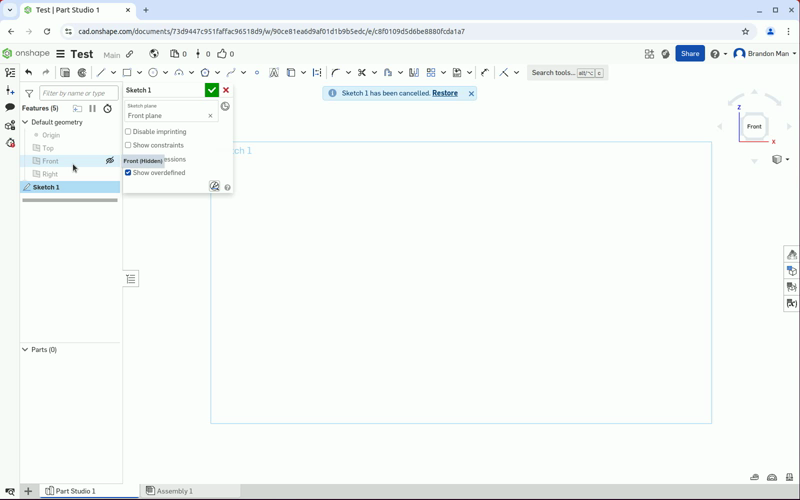
mouse_move(73, 352)
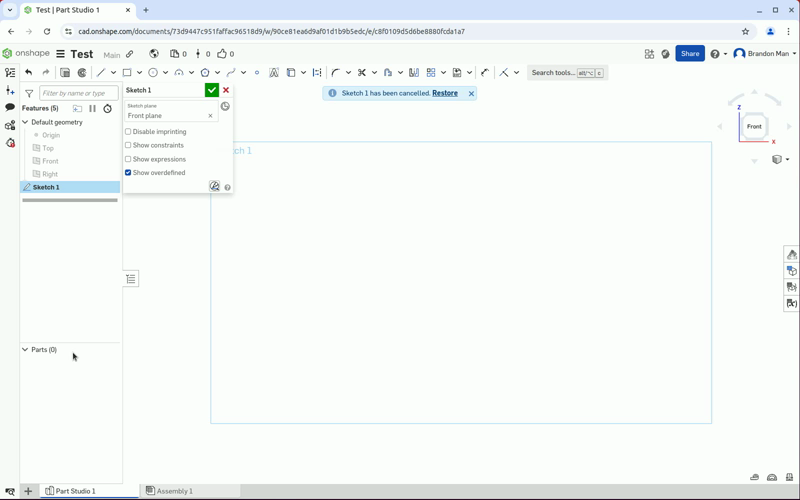
key(y)
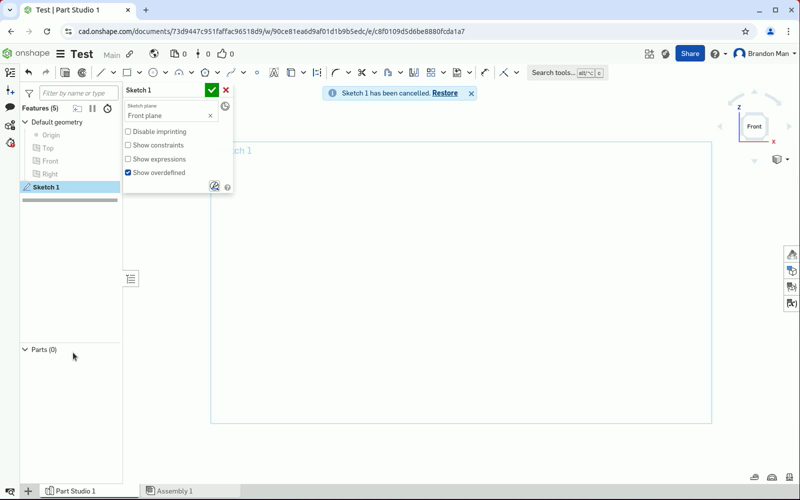
key(l)
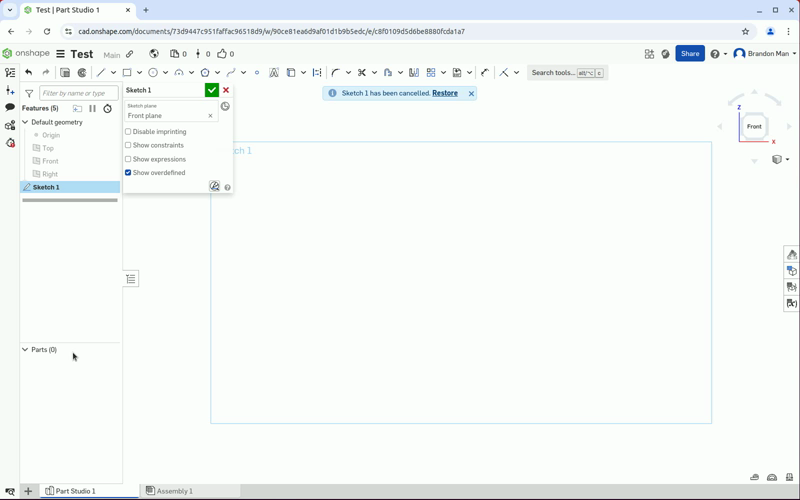
key_down(shift)
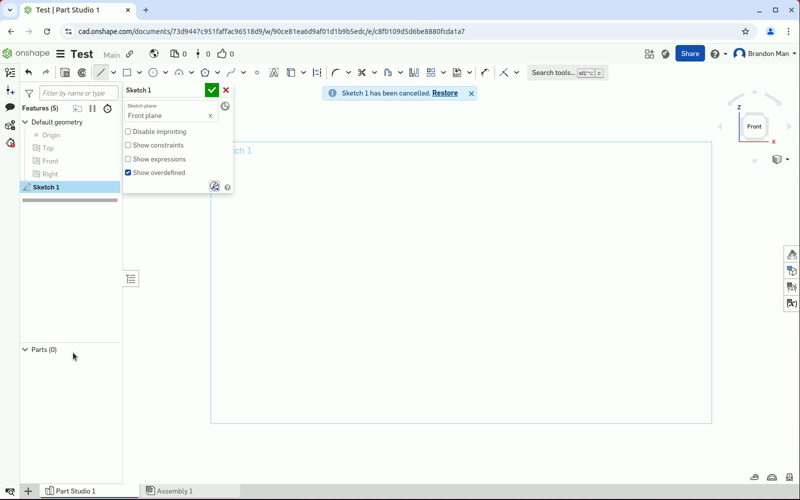
mouse_move(460, 282)
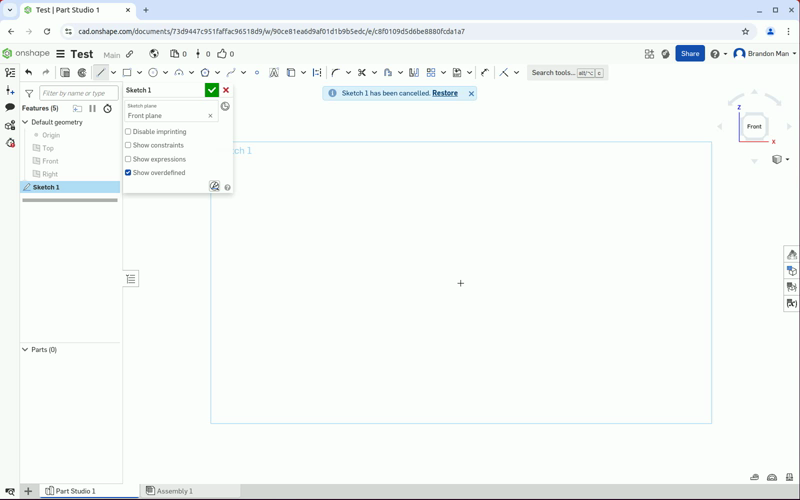
click(460, 282)
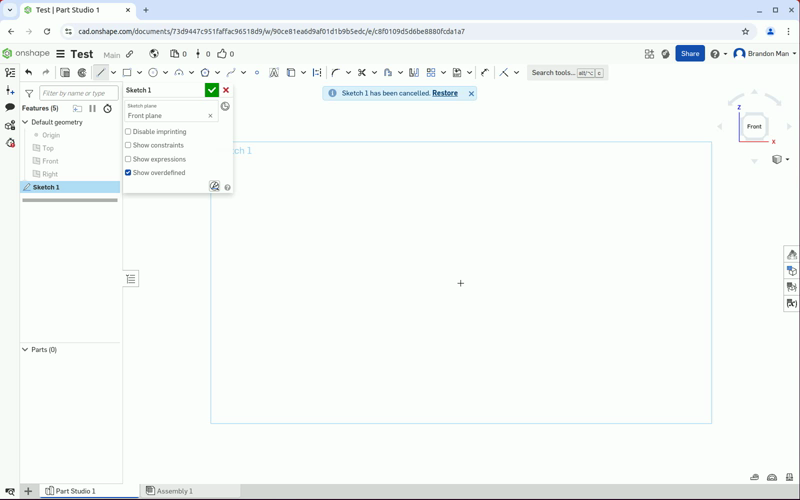
key_up(shift)
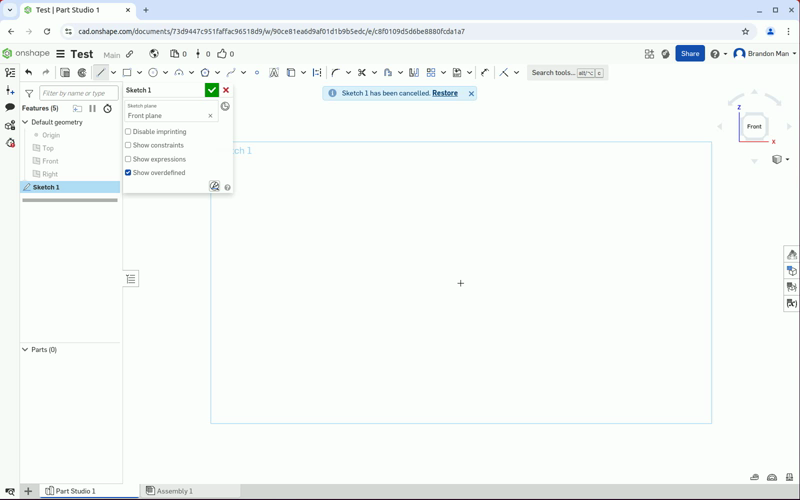
key_down(shift)
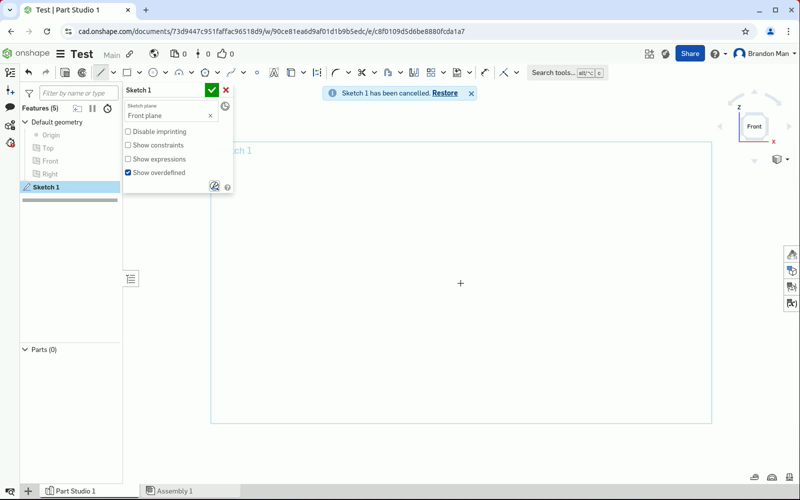
mouse_move(490, 282)
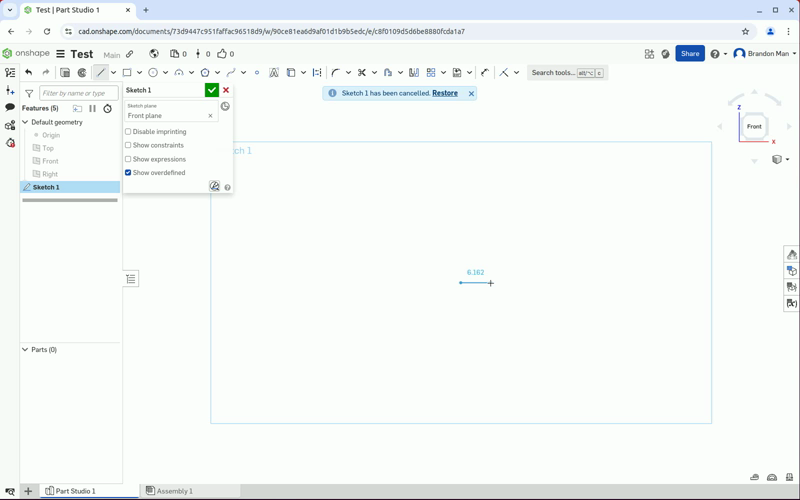
mouse_move(517, 282)
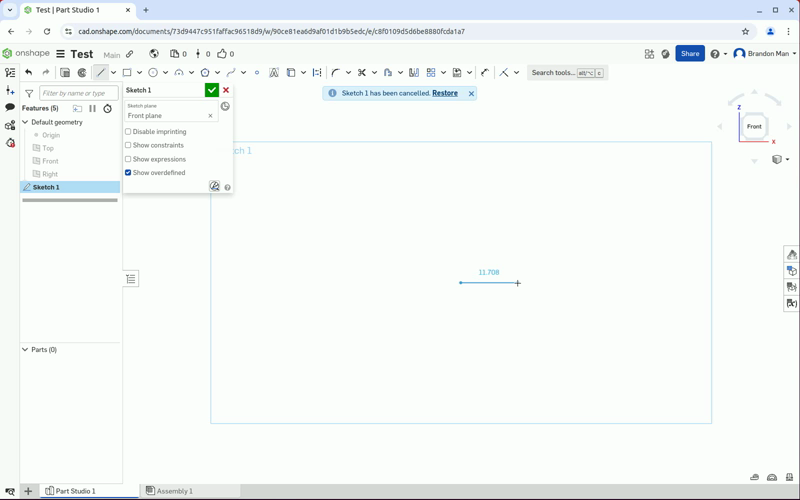
click(517, 282)
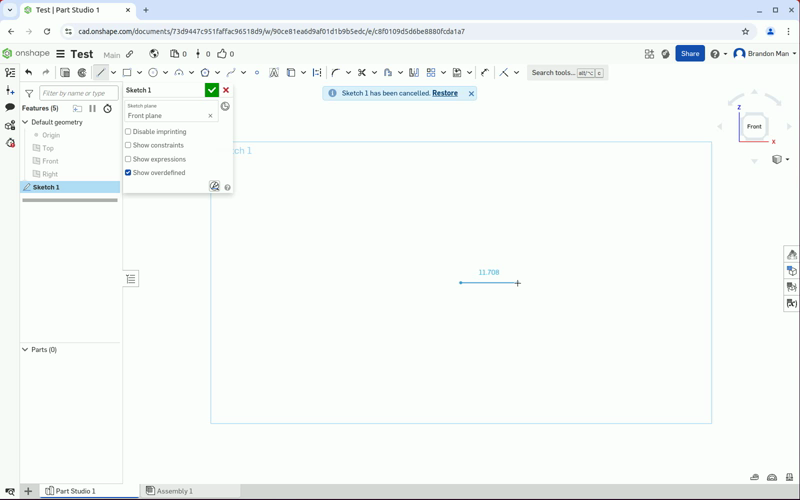
key_up(shift)
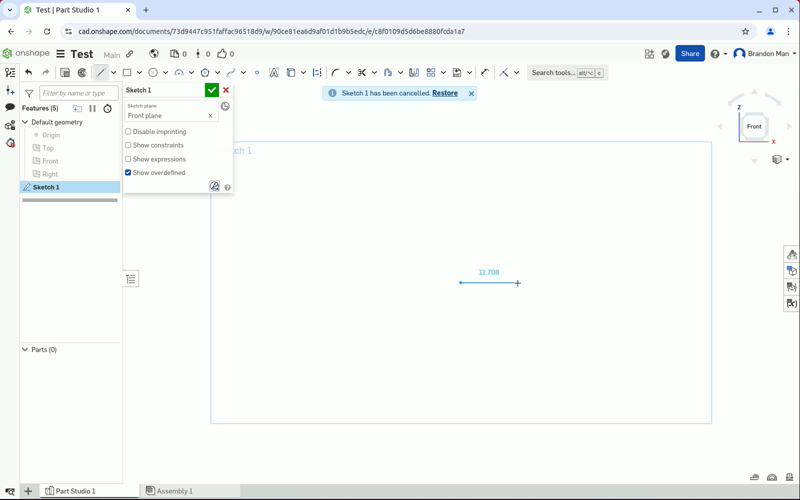
key_down(shift)
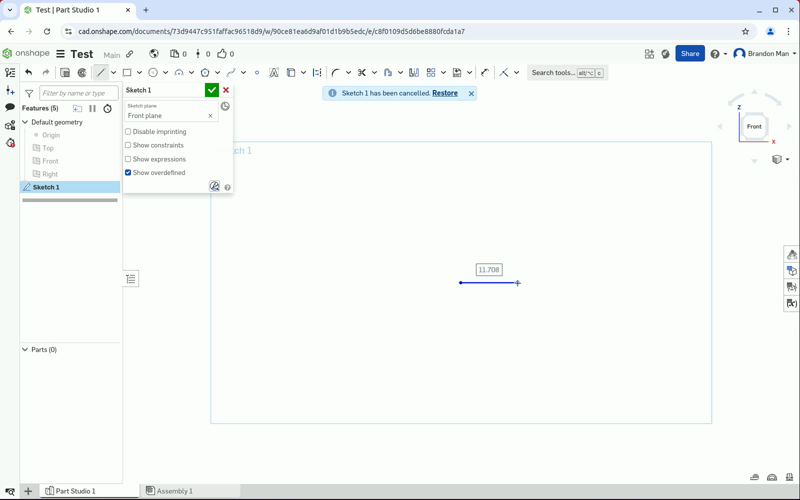
mouse_move(547, 282)
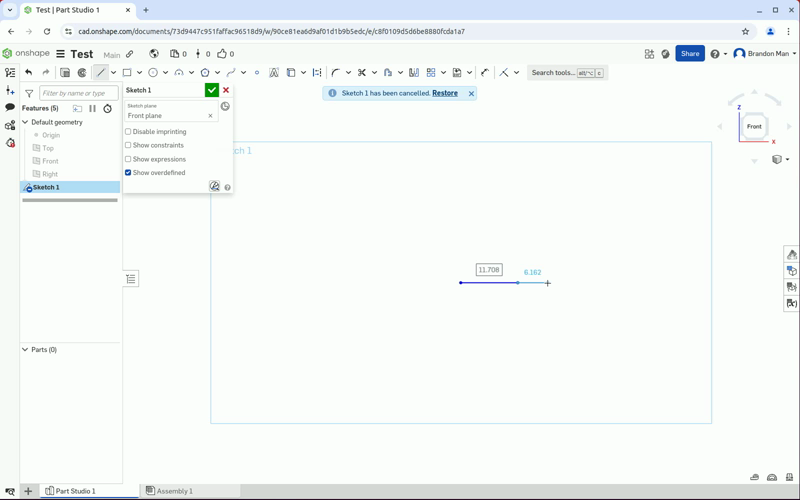
mouse_move(517, 254)
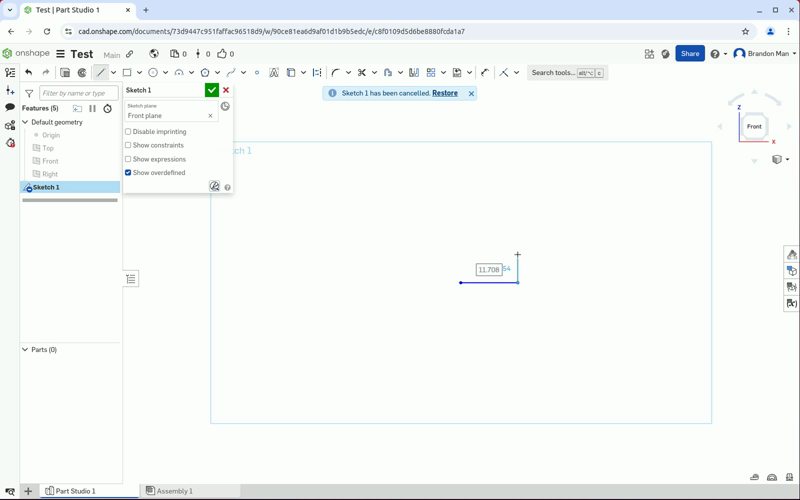
click(517, 254)
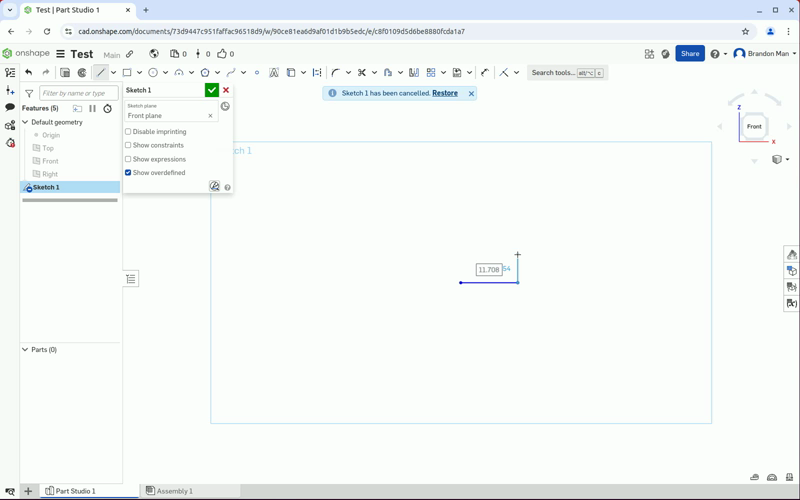
key_up(shift)
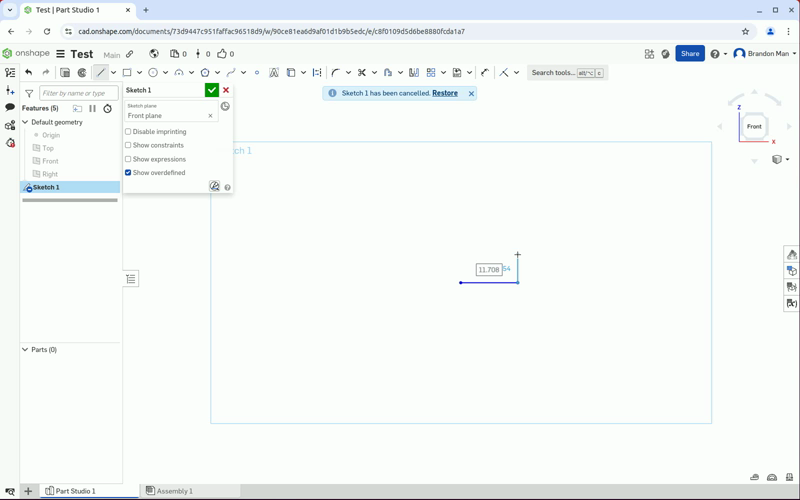
key_down(shift)
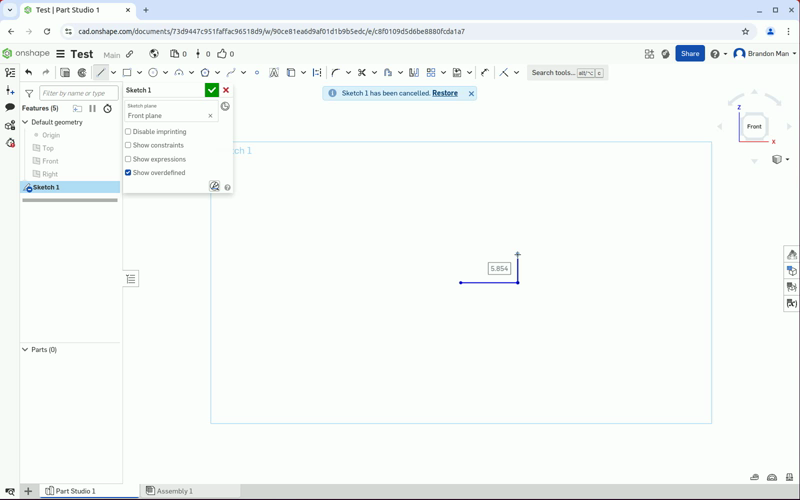
mouse_move(547, 254)
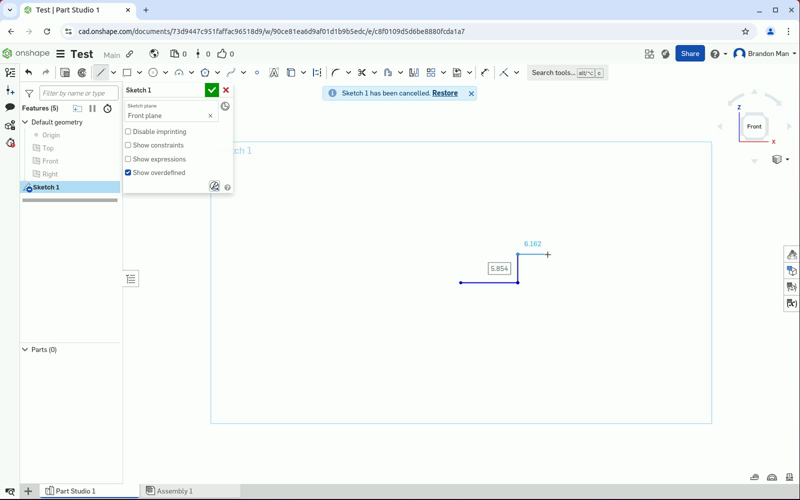
mouse_move(460, 254)
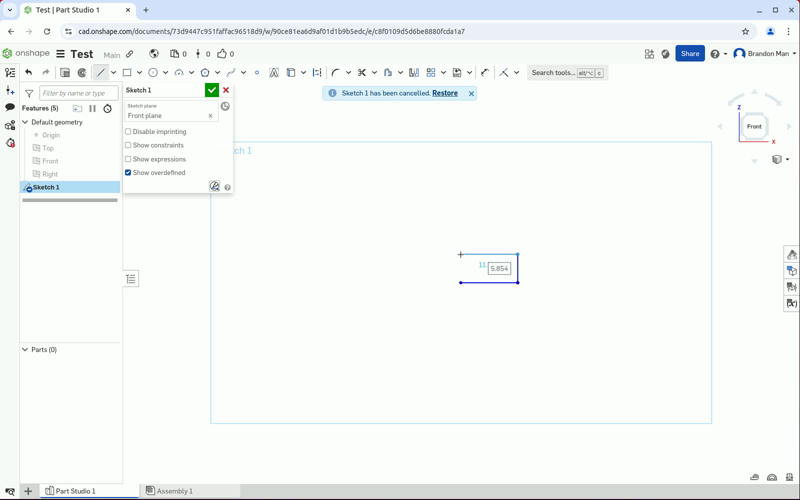
click(460, 254)
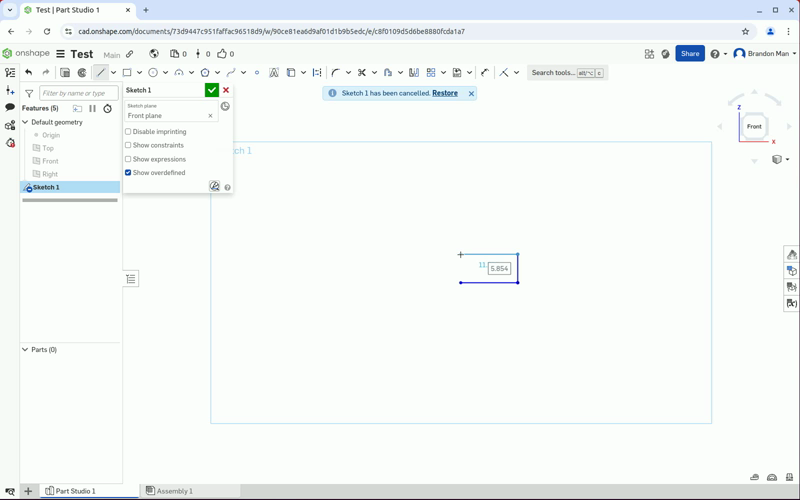
key_up(shift)
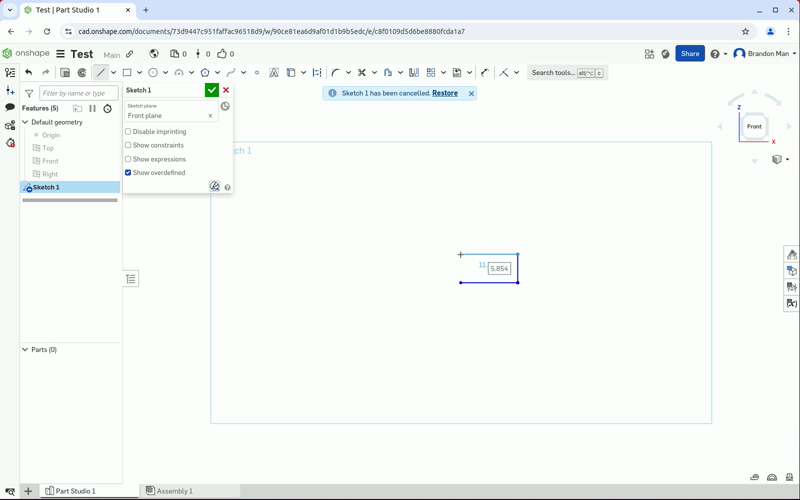
mouse_move(490, 254)
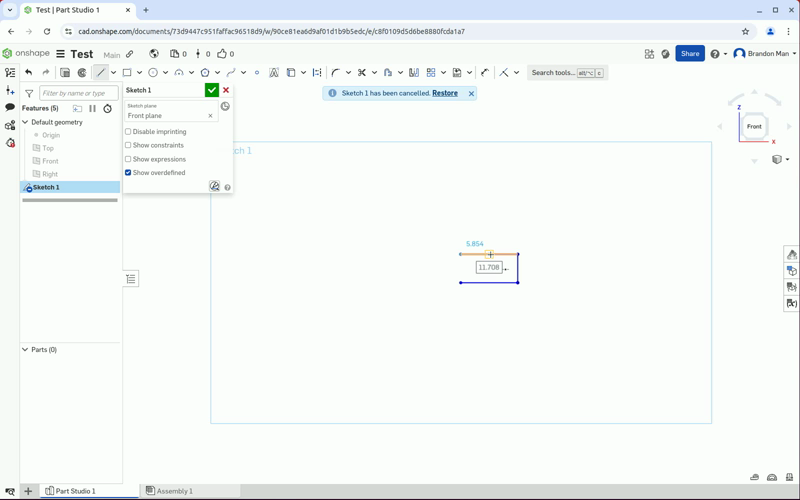
key_down(shift)
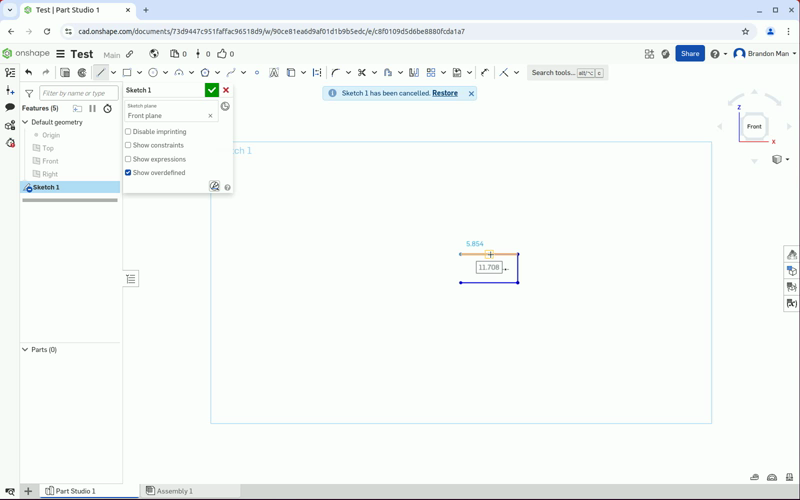
mouse_move(460, 282)
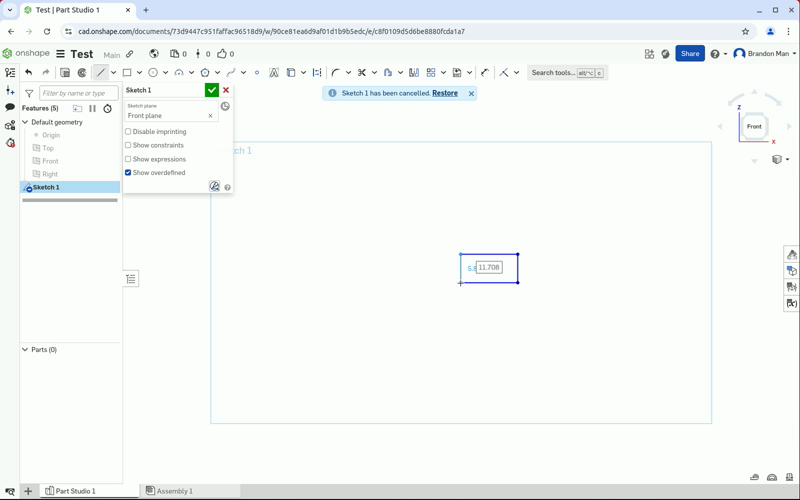
key_up(shift)
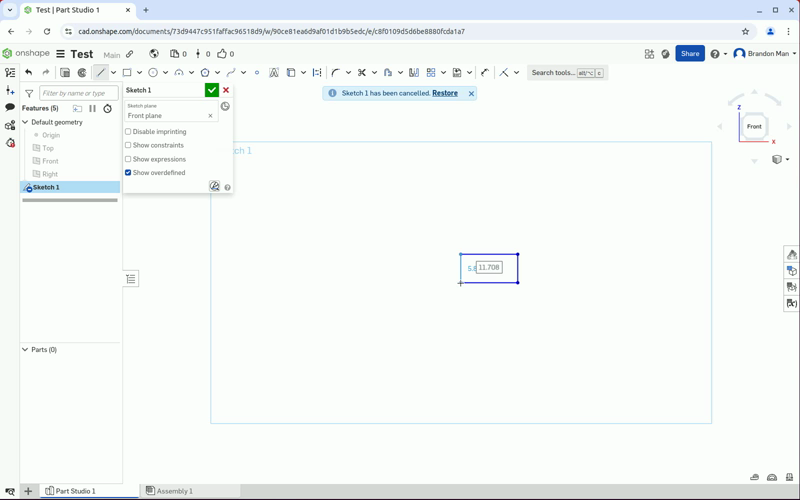
click(460, 282)
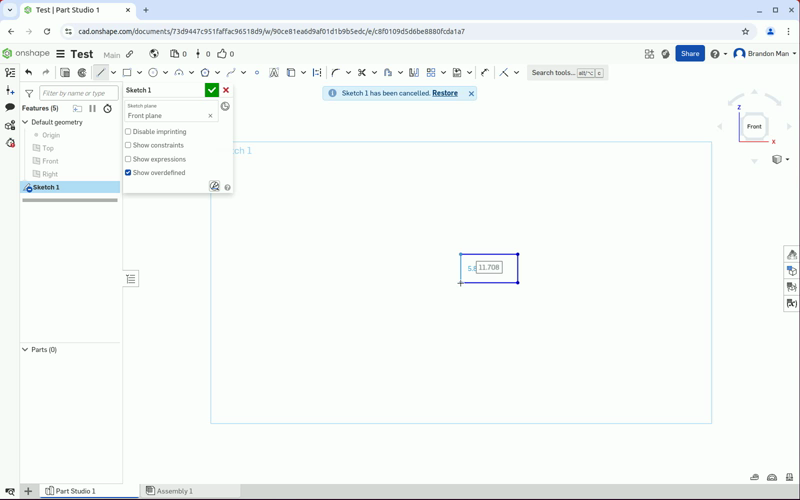
key(esc)
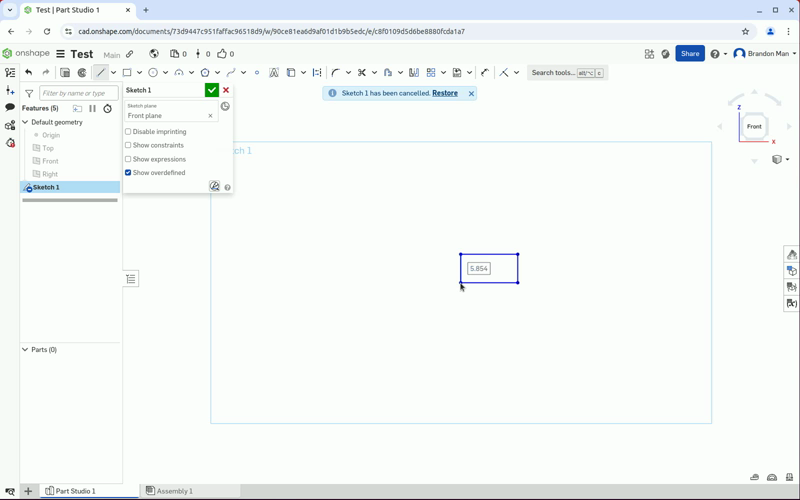
mouse_move(483, 279)
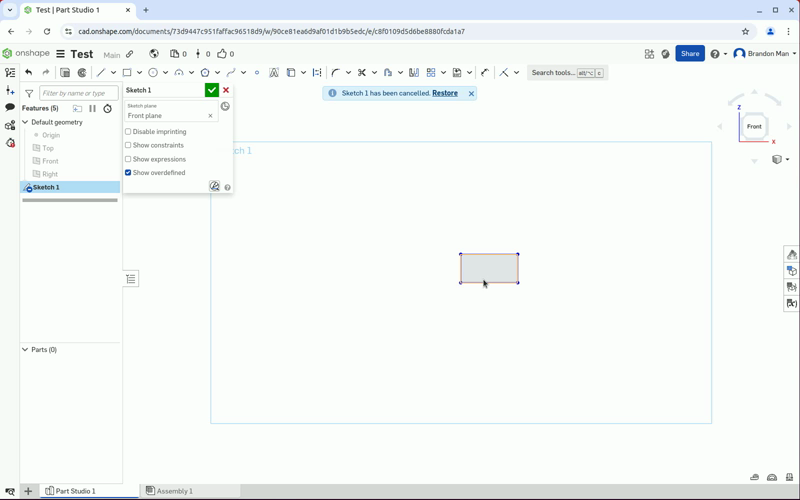
scroll(6)
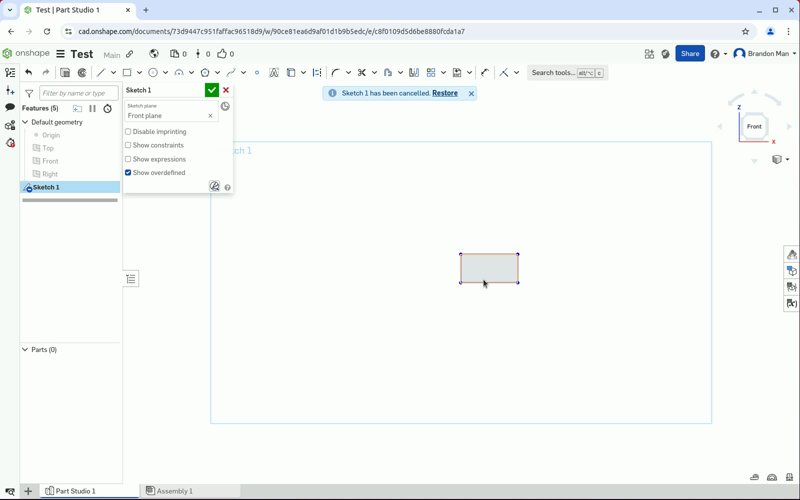
scroll(6)
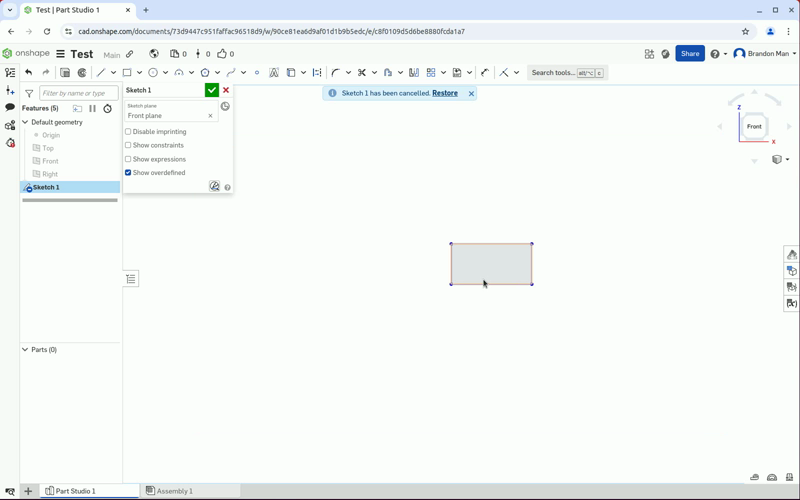
scroll(6)
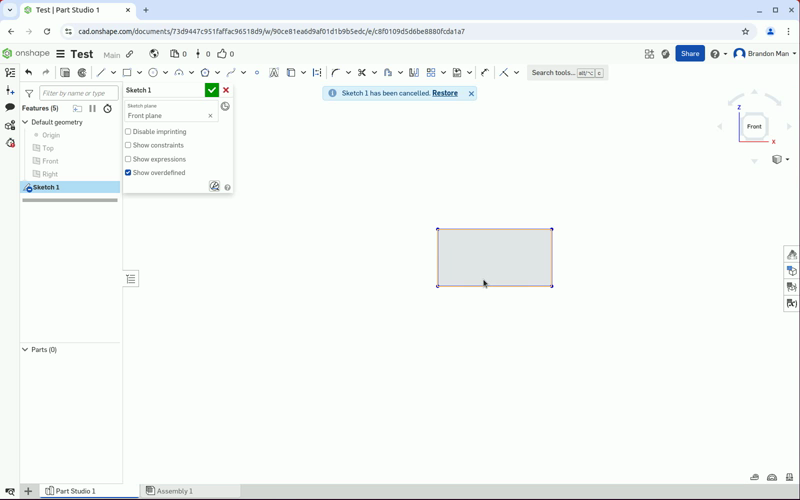
scroll(6)
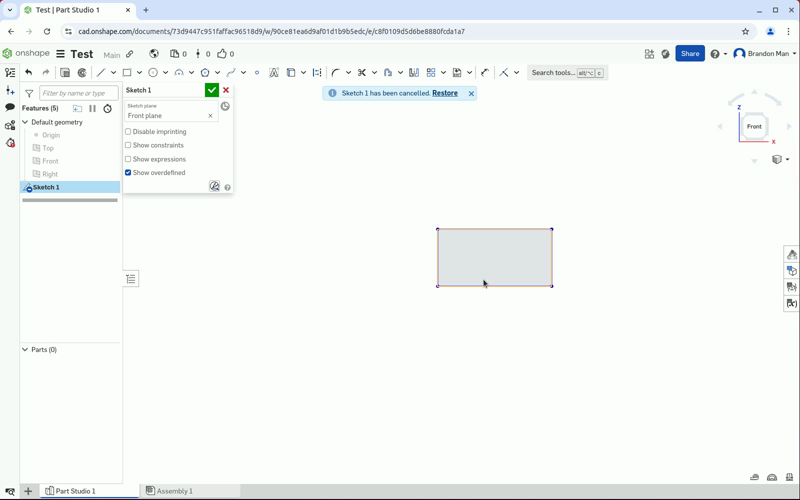
scroll(6)
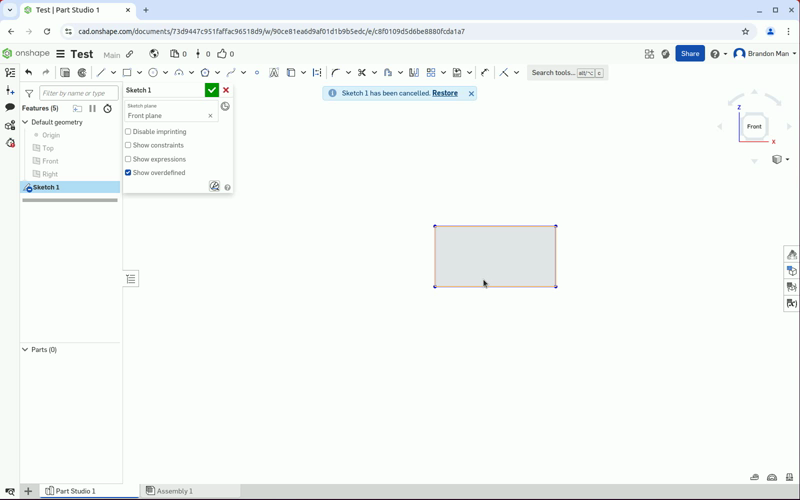
scroll(6)
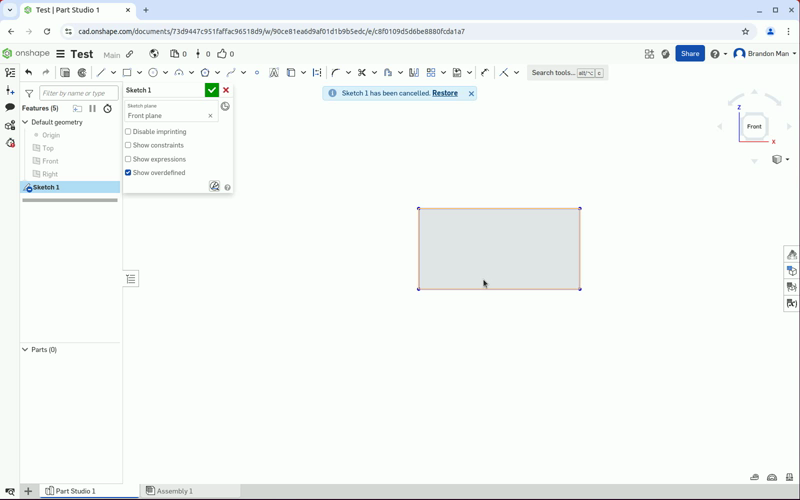
scroll(6)
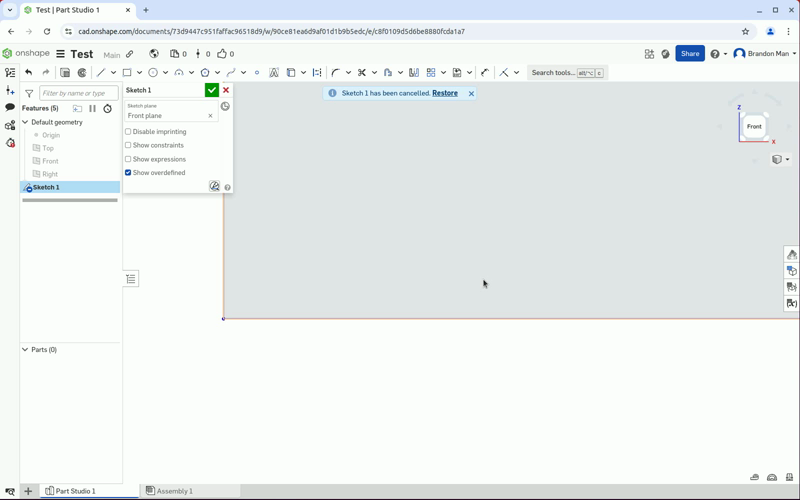
click(483, 279)
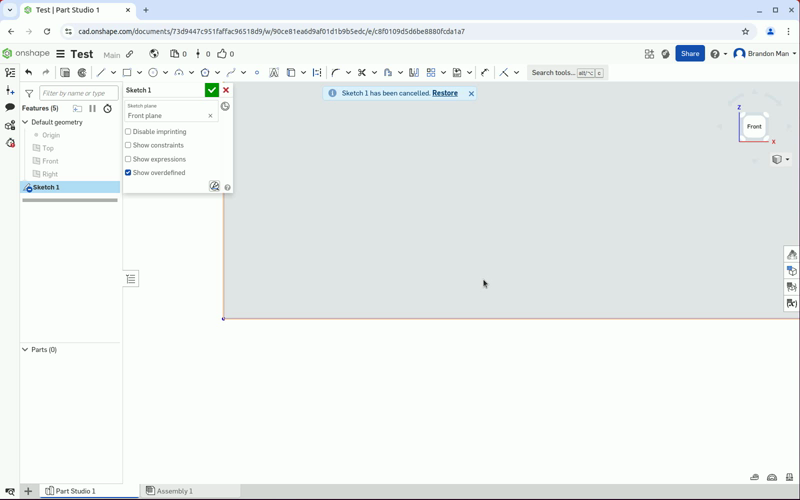
scroll(-6)
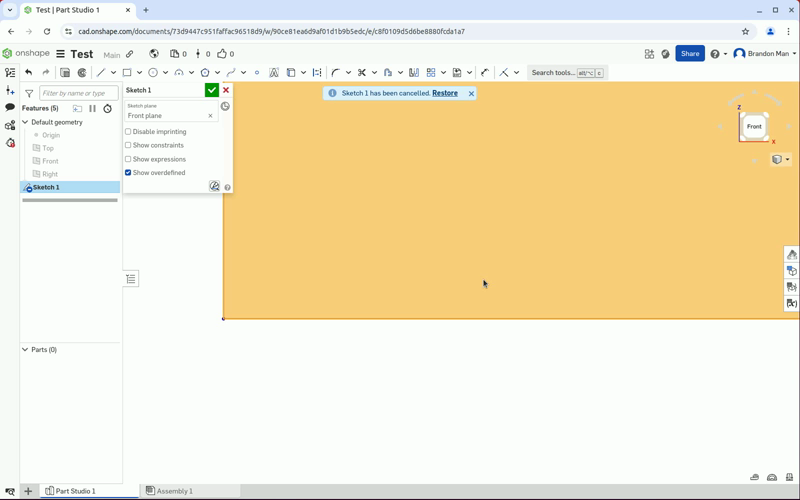
scroll(-6)
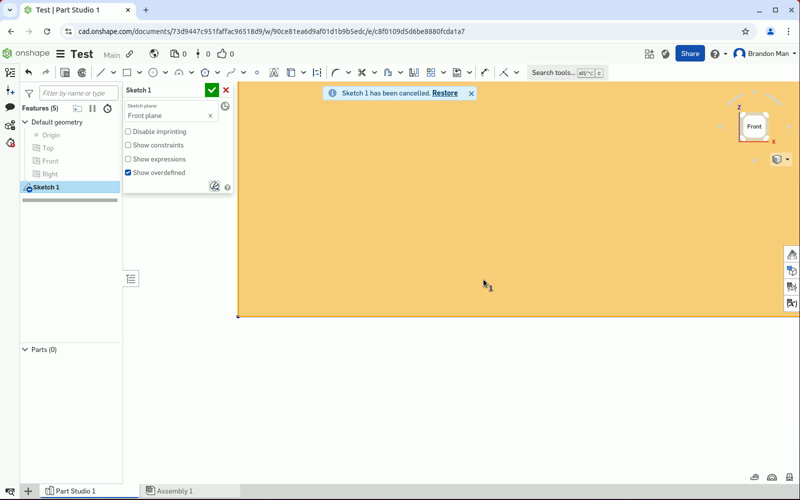
scroll(-6)
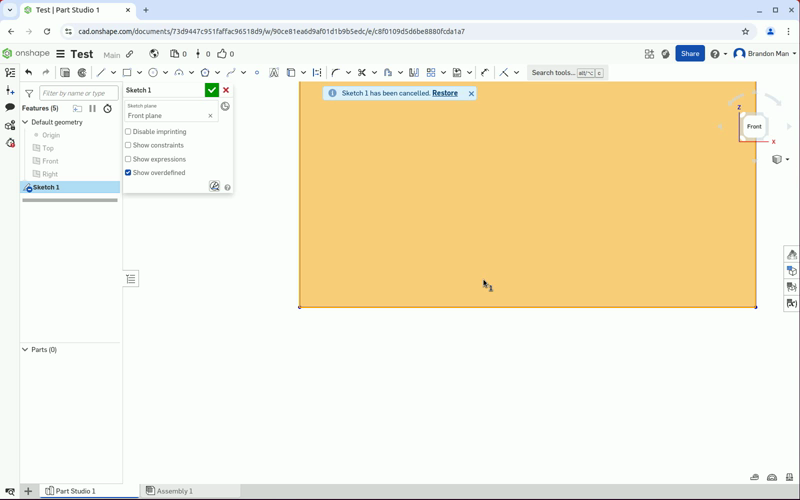
scroll(-6)
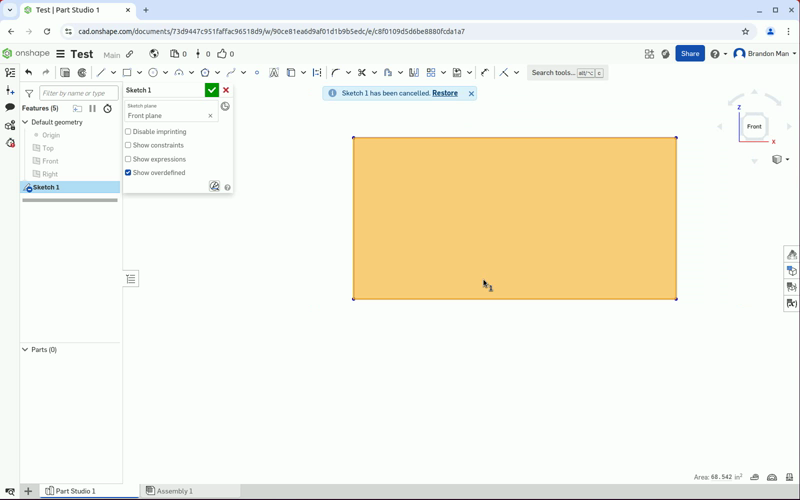
scroll(-6)
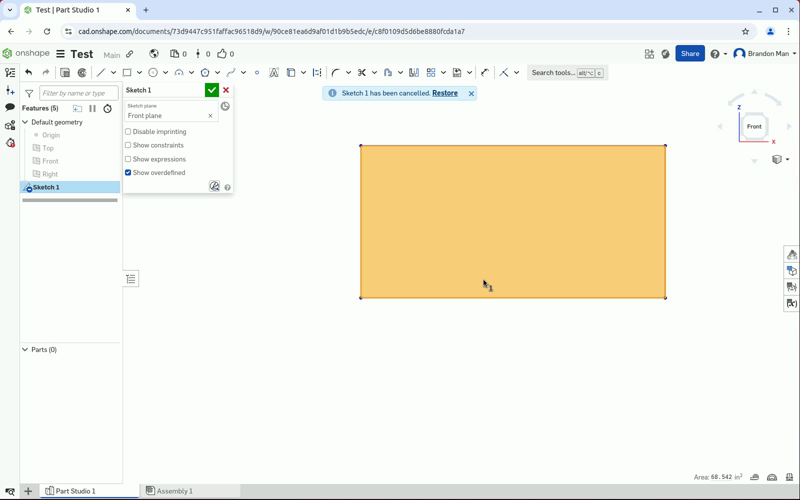
scroll(-6)
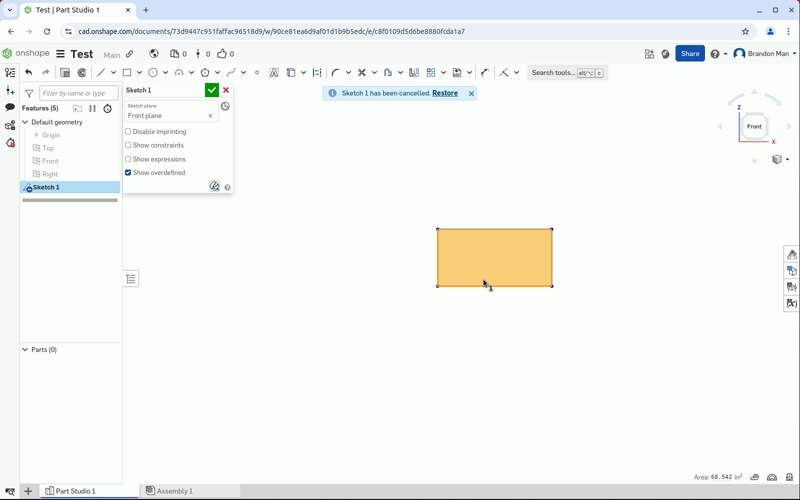
scroll(-6)
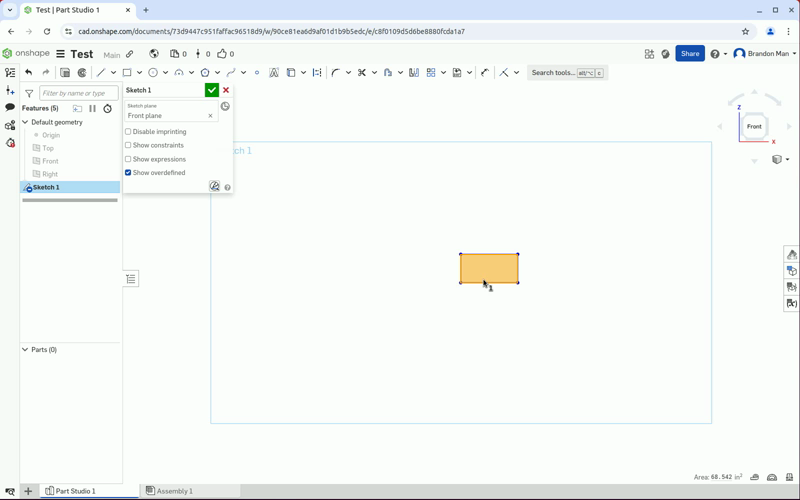
mouse_move(73, 352)
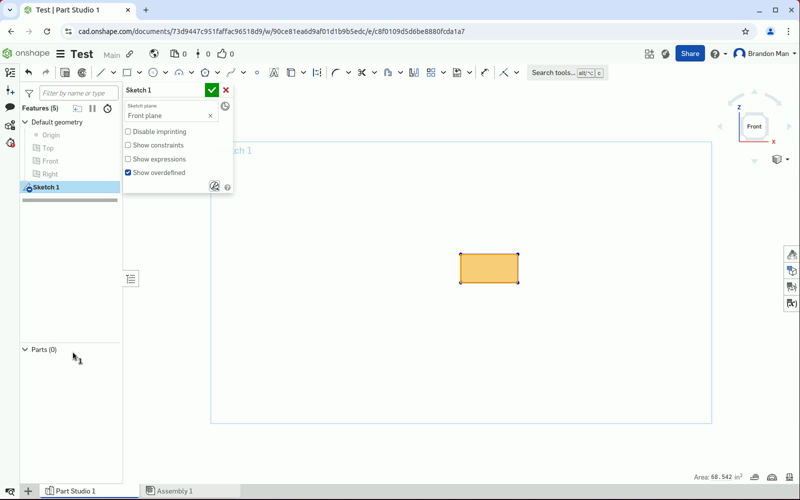
key(shift+y)
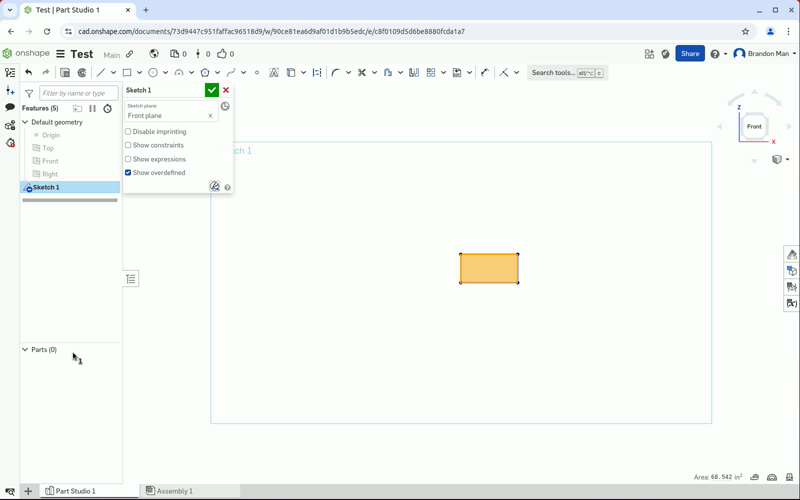
key(shift+e)
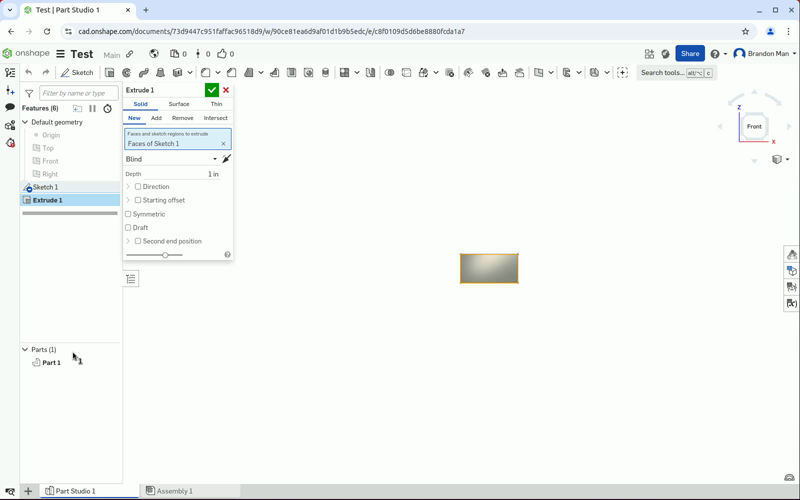
mouse_move(143, 106)
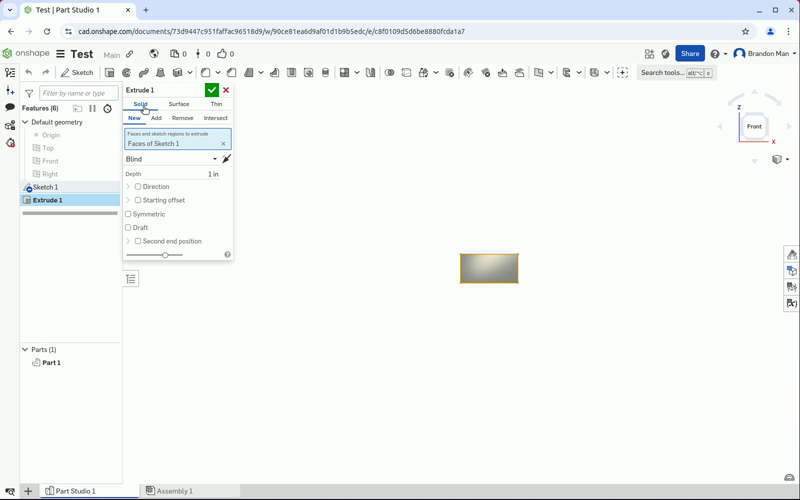
click(143, 106)
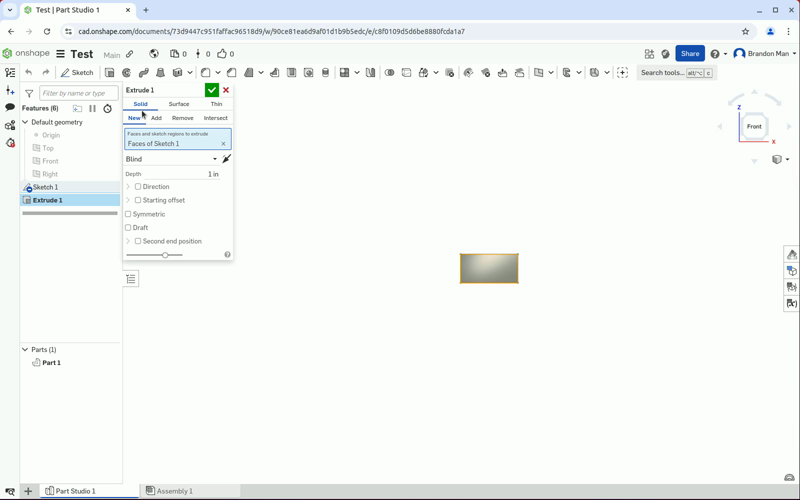
mouse_move(137, 120)
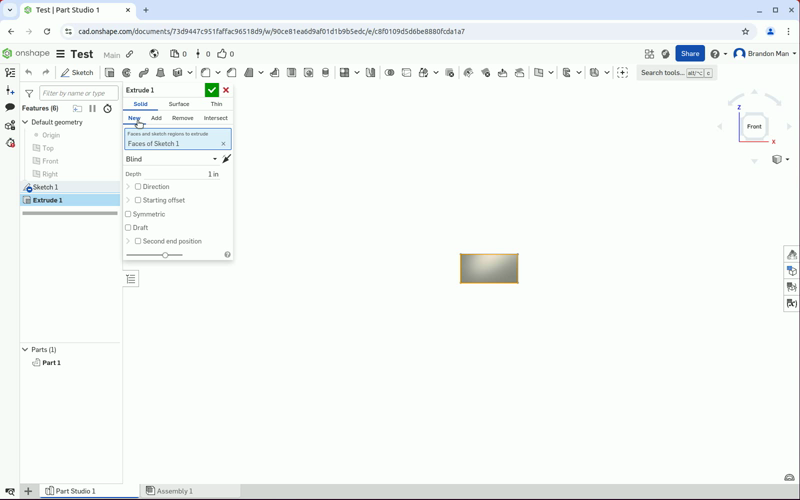
click(137, 120)
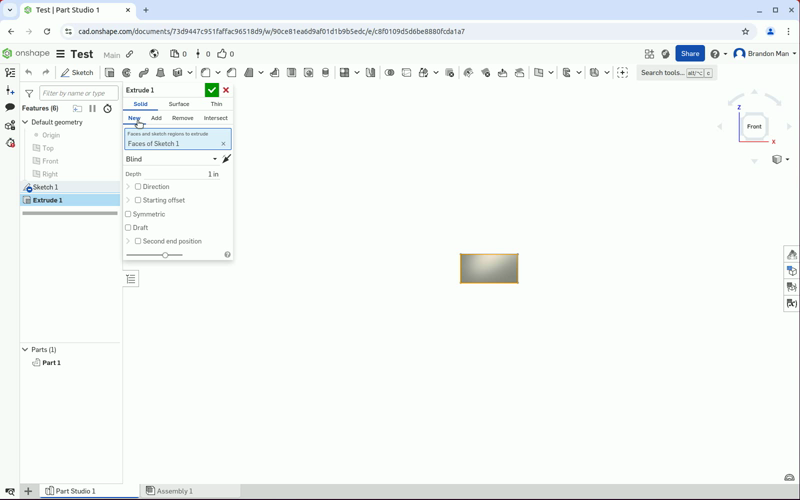
key(tab, 4)
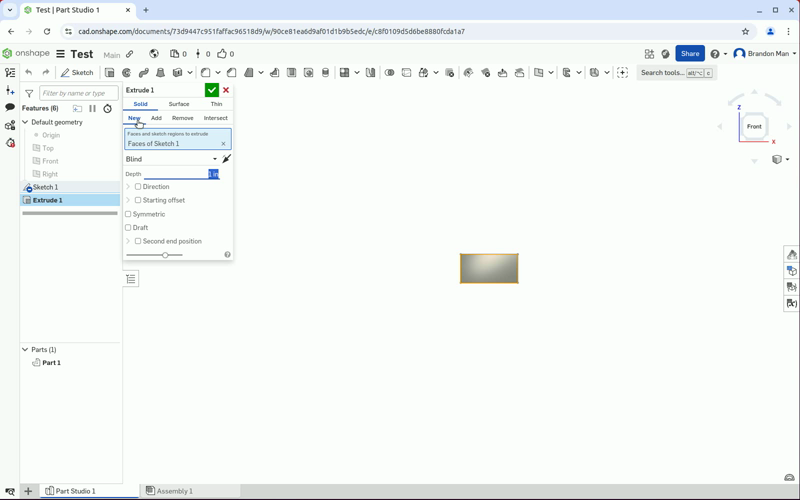
text(2.889)
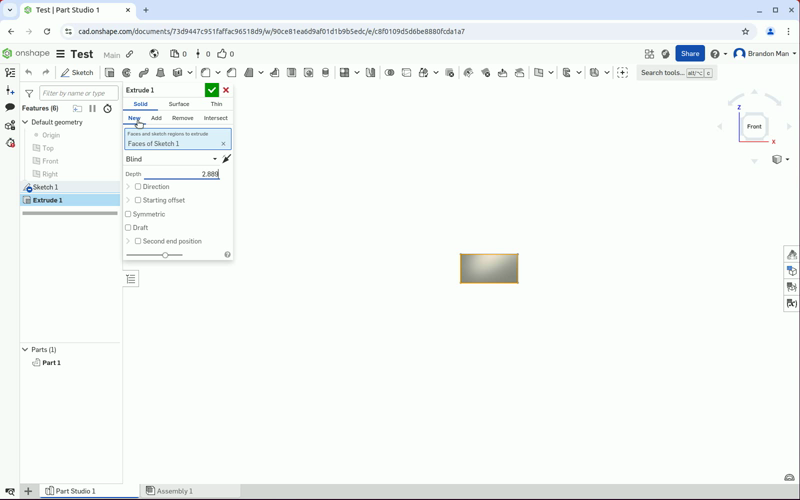
key(enter)
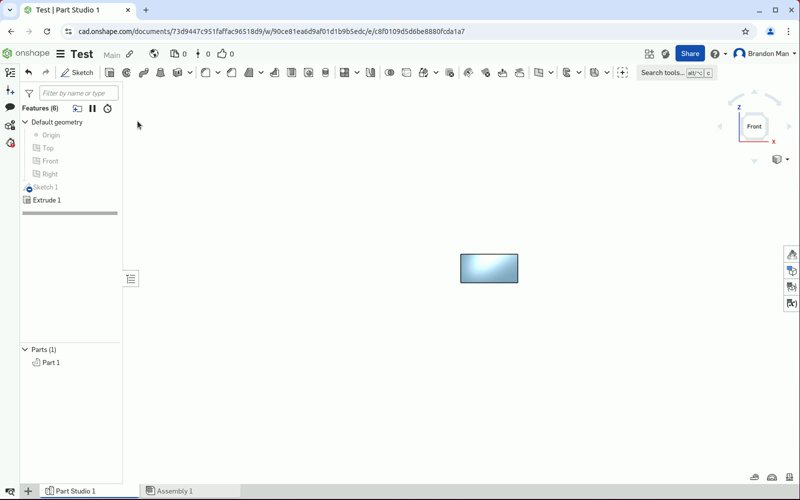
key(shift+h)
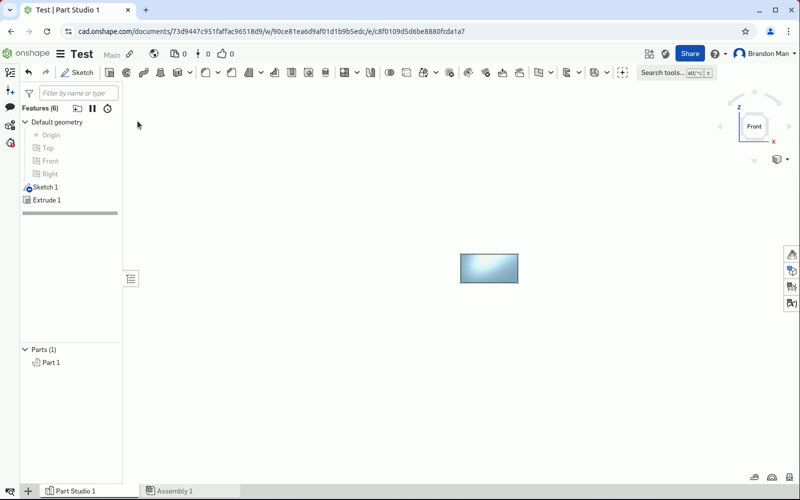
key(shift+h)
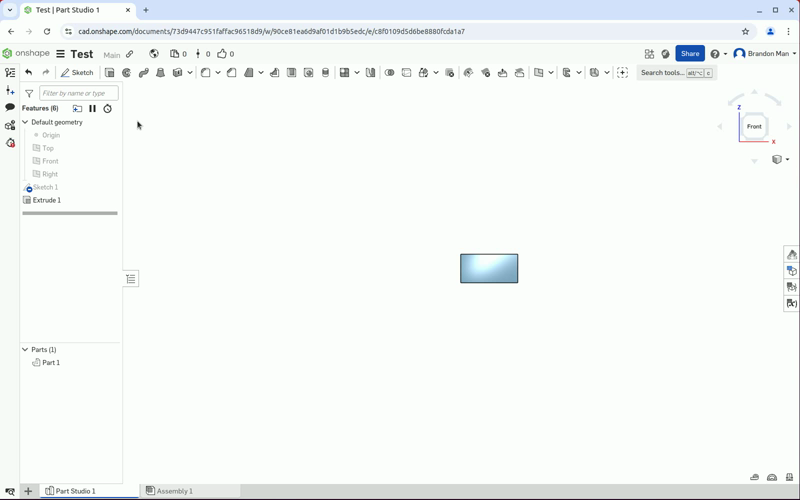
mouse_move(73, 189)
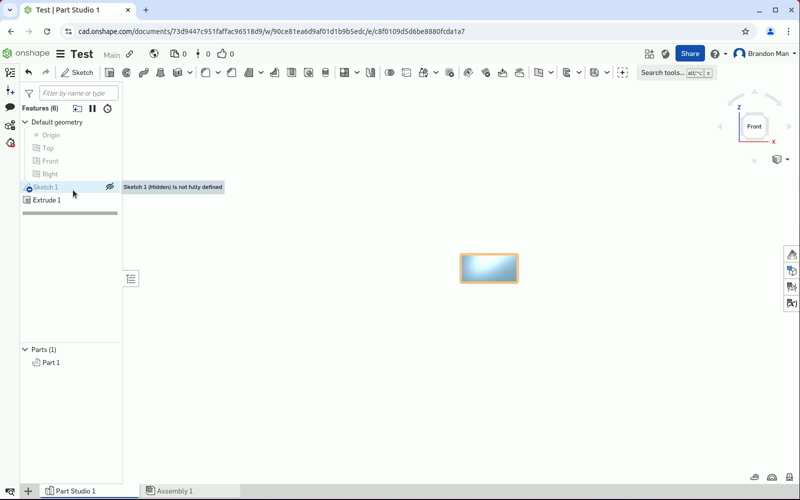
click(73, 189)
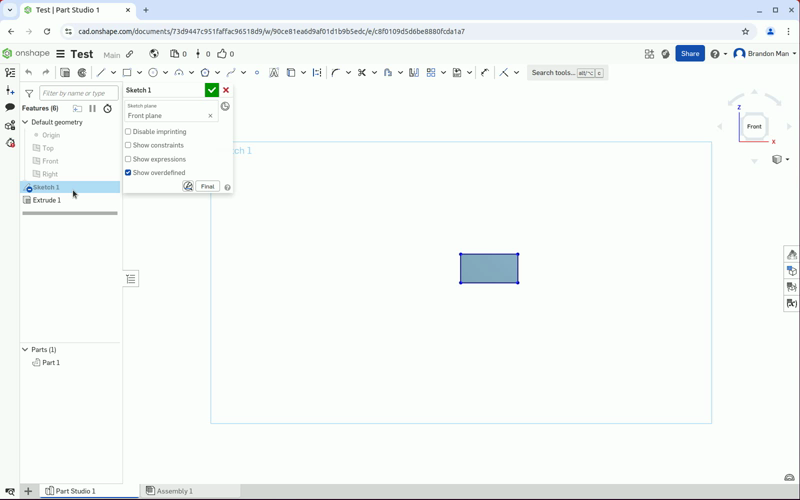
mouse_move(229, 92)
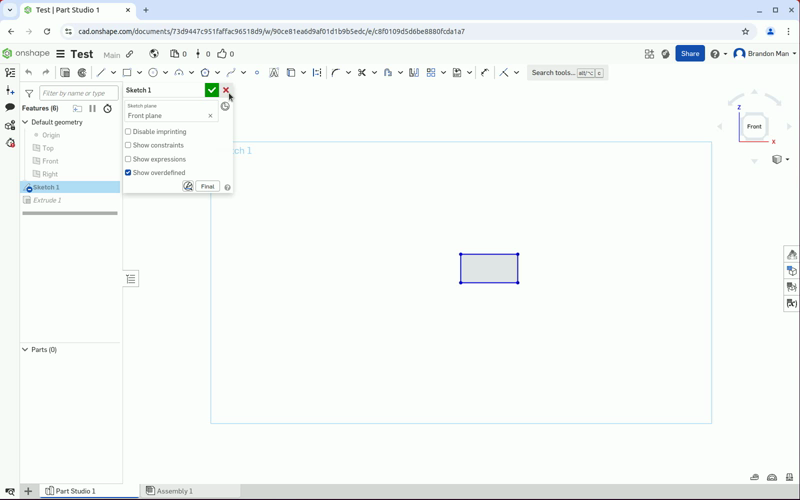
click(229, 92)
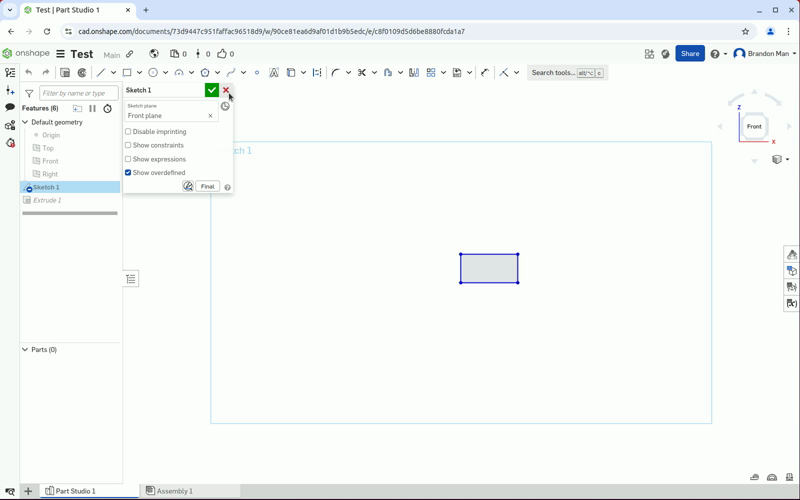
key(shift+s)
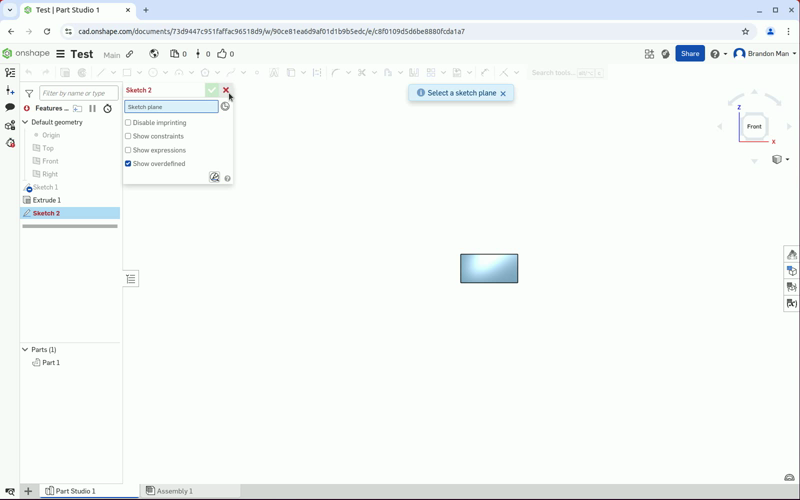
mouse_move(73, 163)
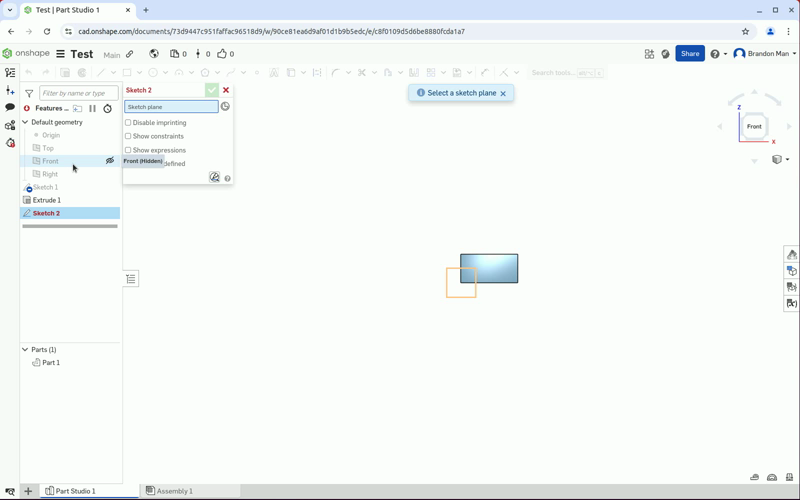
click(73, 163)
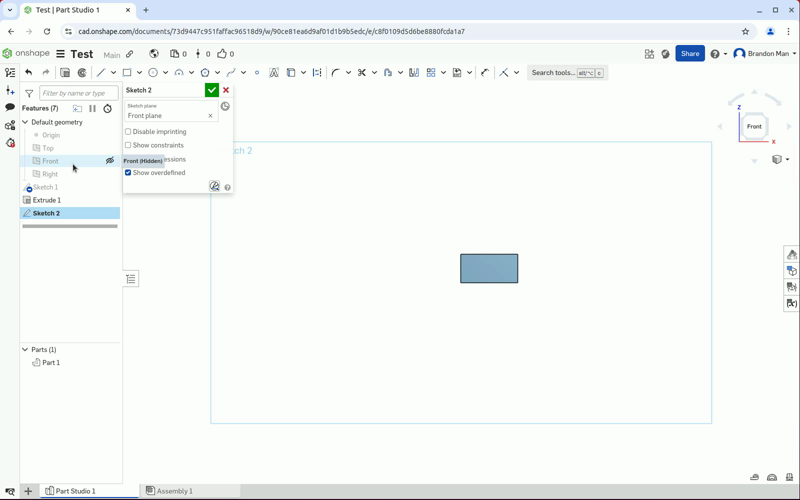
mouse_move(73, 352)
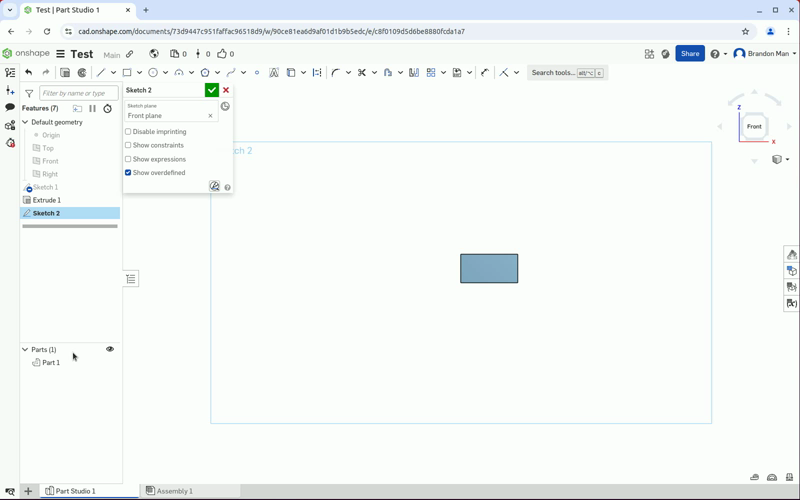
key(y)
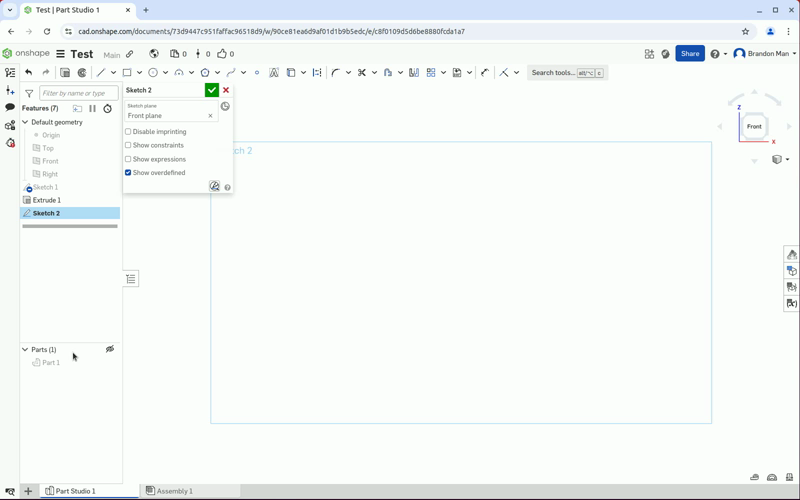
key(l)
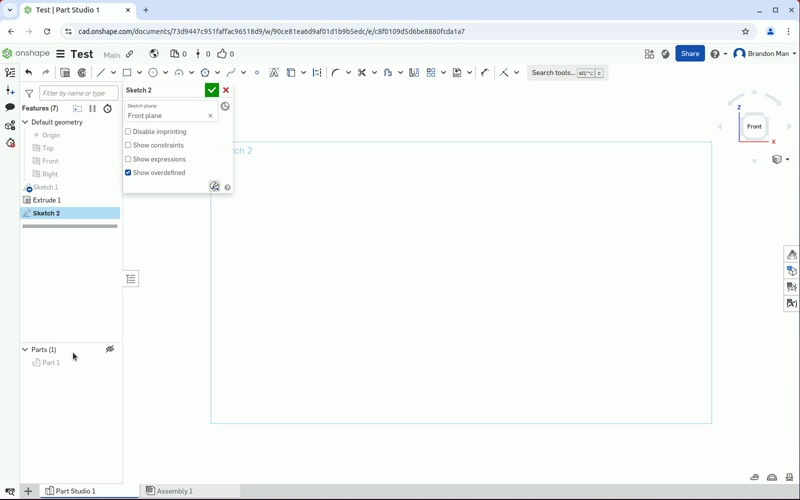
key_down(shift)
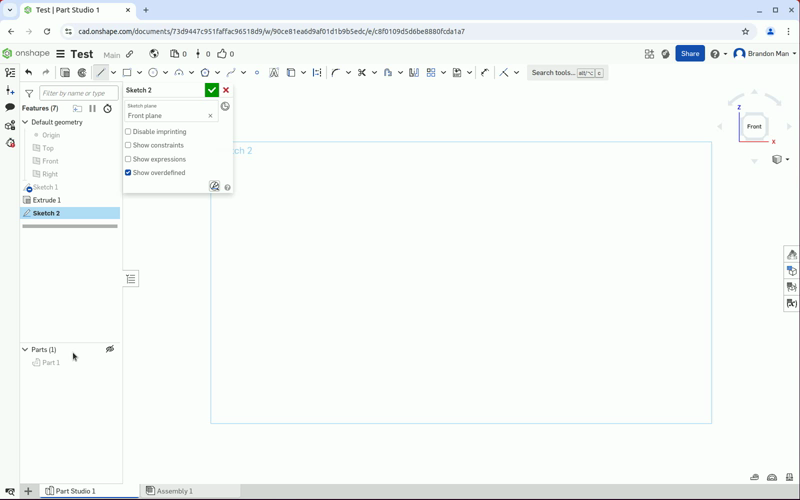
mouse_move(348, 197)
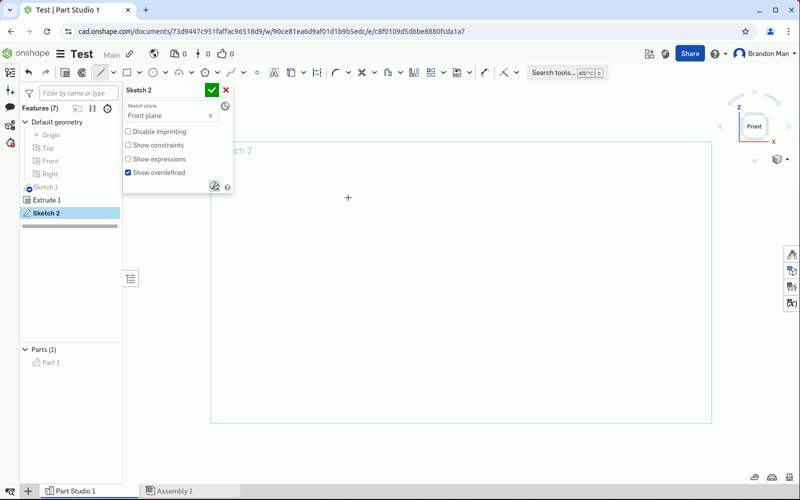
click(348, 197)
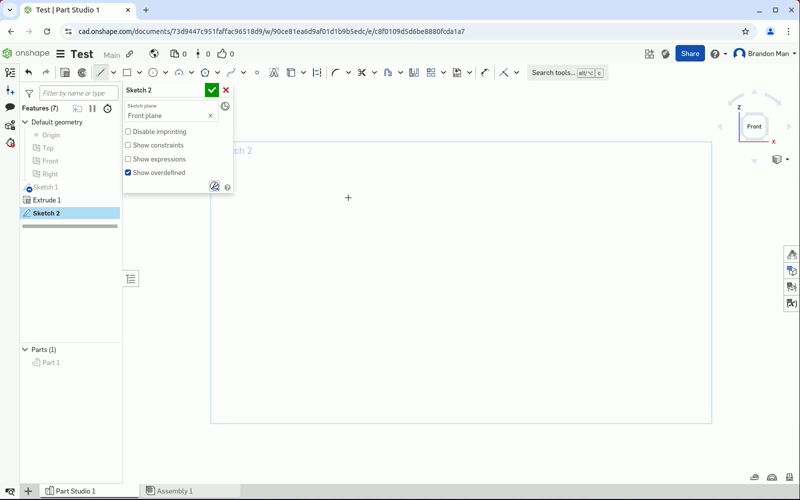
key_up(shift)
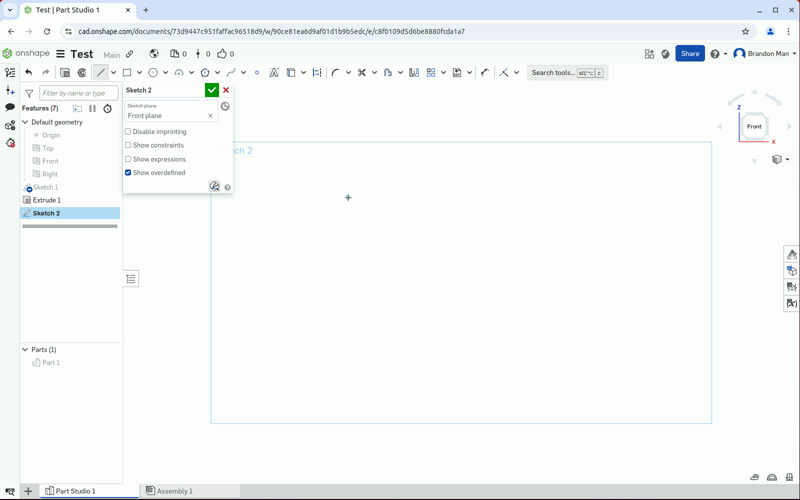
key_down(shift)
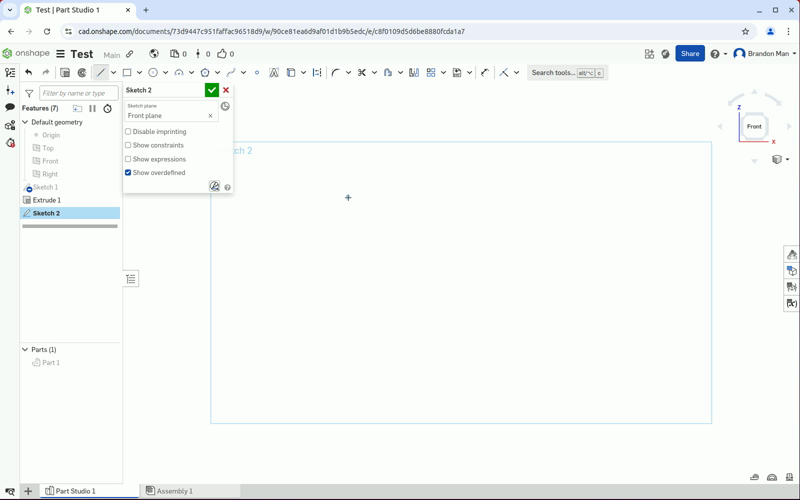
mouse_move(460, 197)
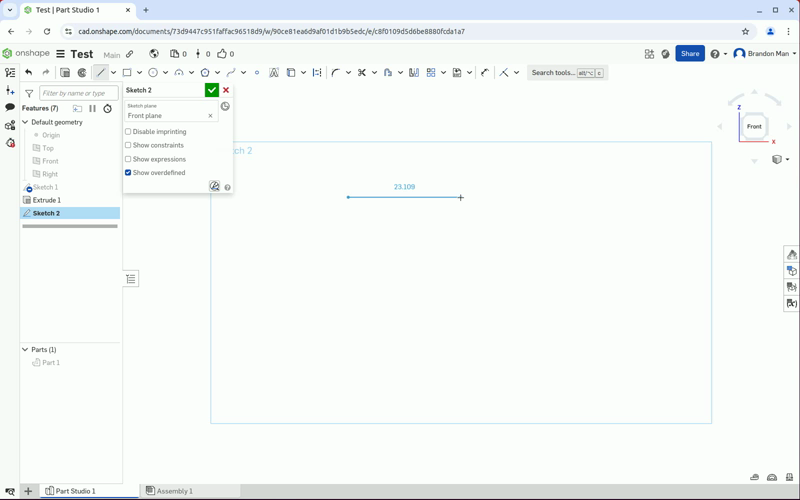
click(460, 197)
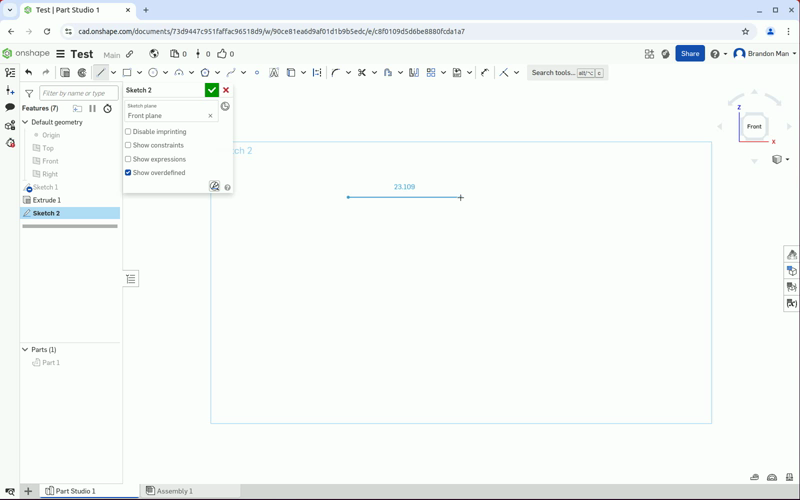
key_up(shift)
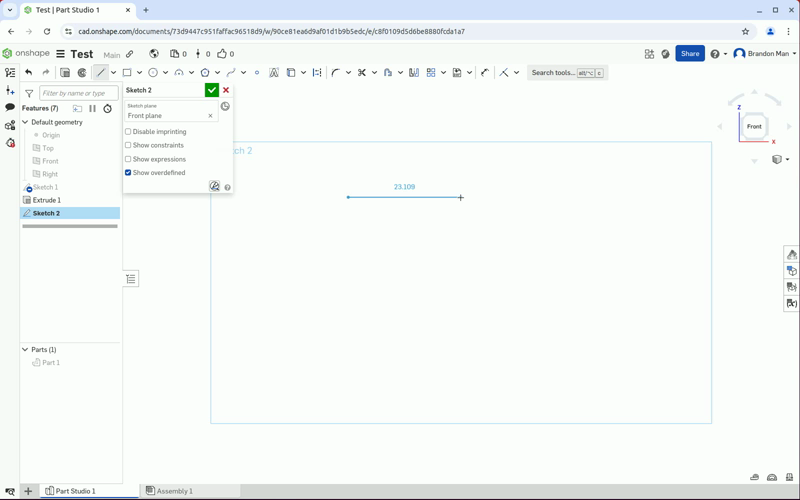
key_down(shift)
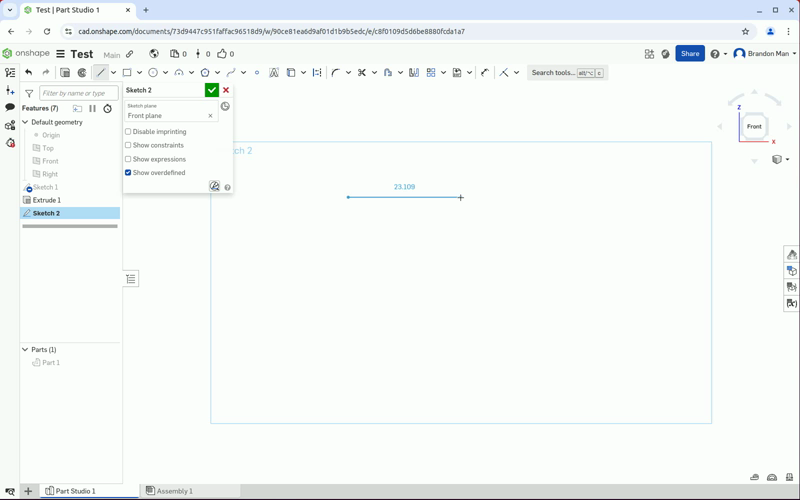
mouse_move(490, 197)
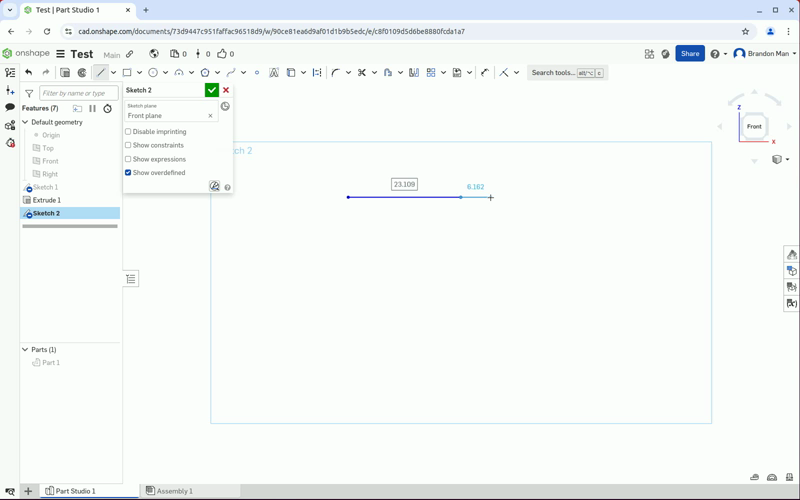
mouse_move(460, 187)
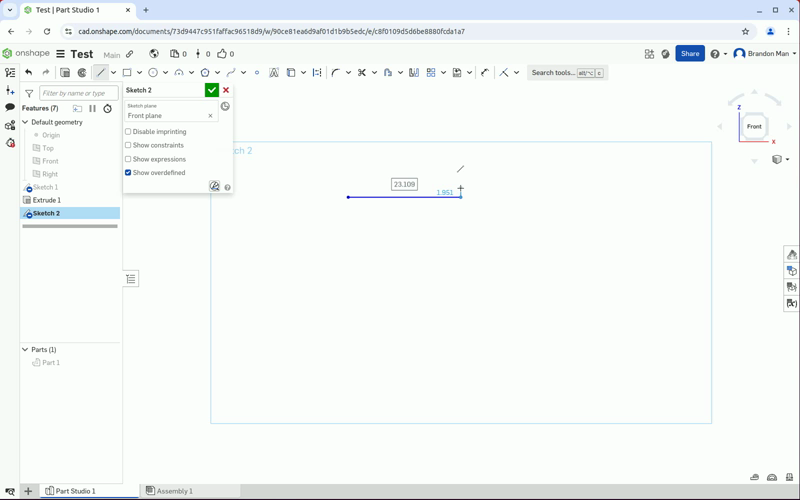
click(460, 187)
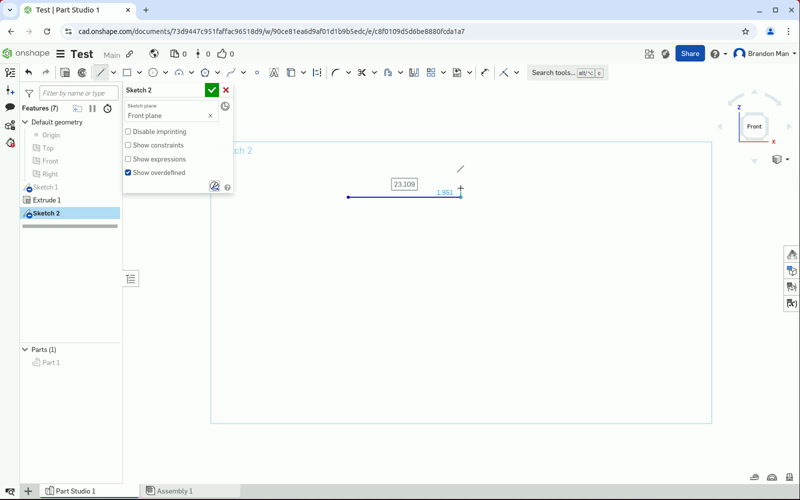
key_up(shift)
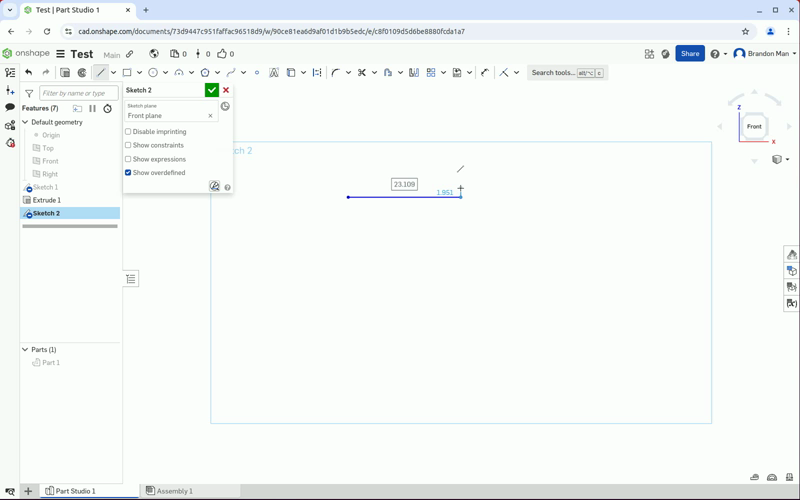
key_down(shift)
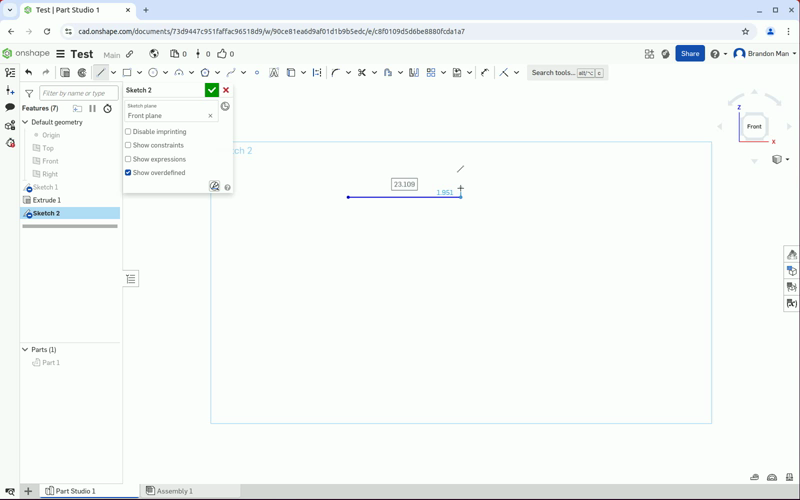
mouse_move(348, 187)
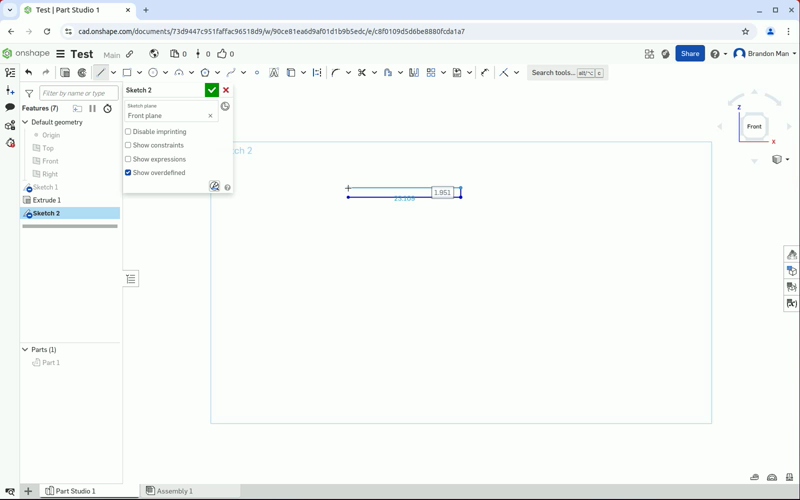
click(348, 187)
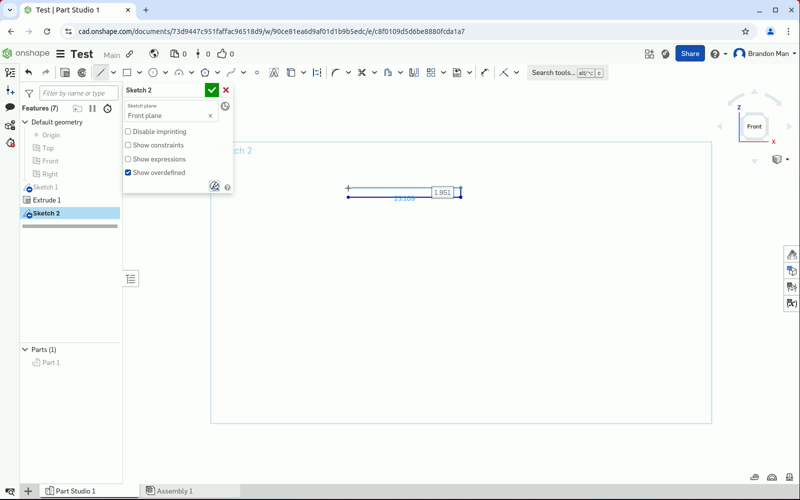
key_up(shift)
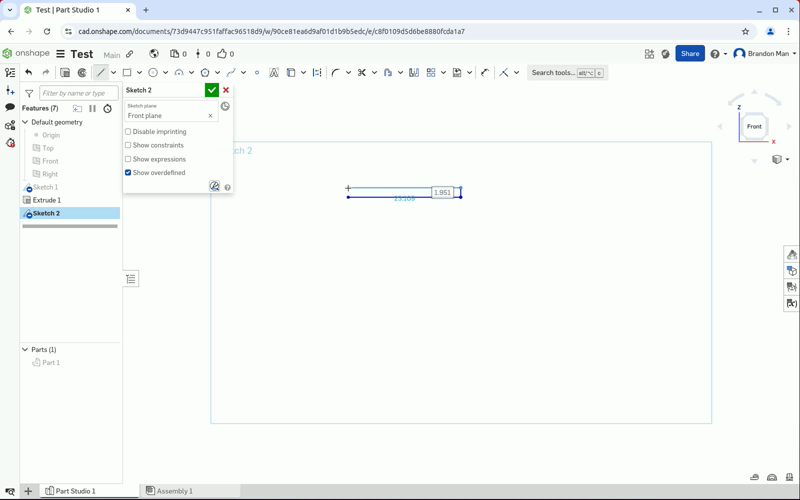
mouse_move(378, 187)
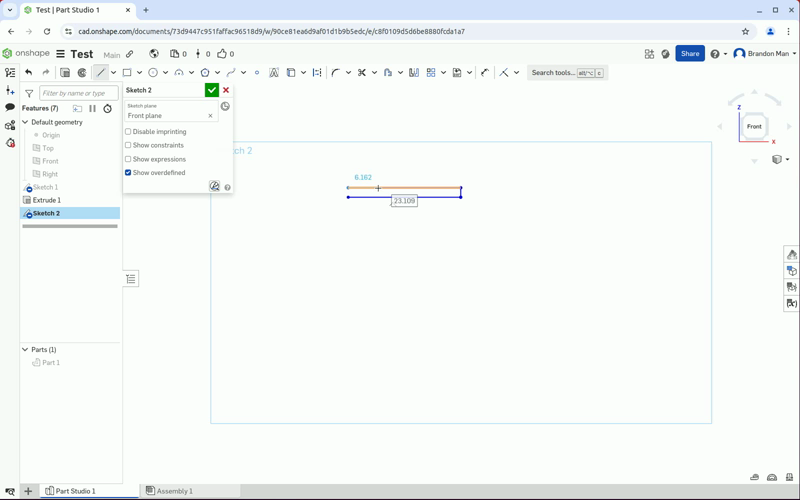
key_down(shift)
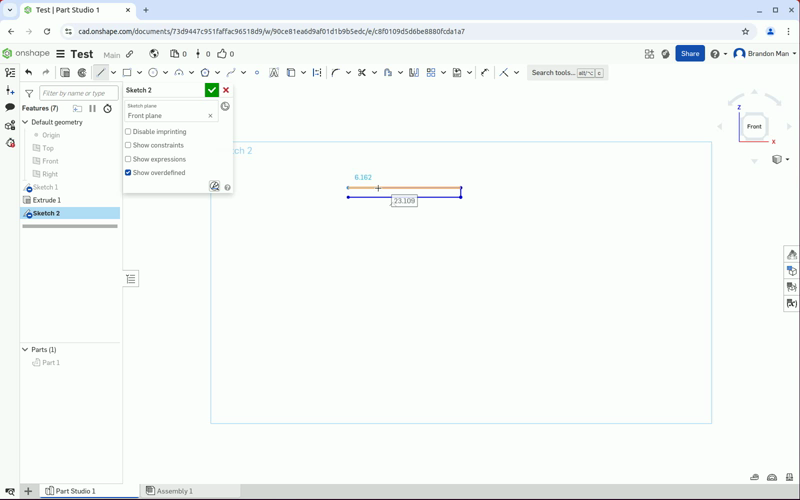
mouse_move(348, 197)
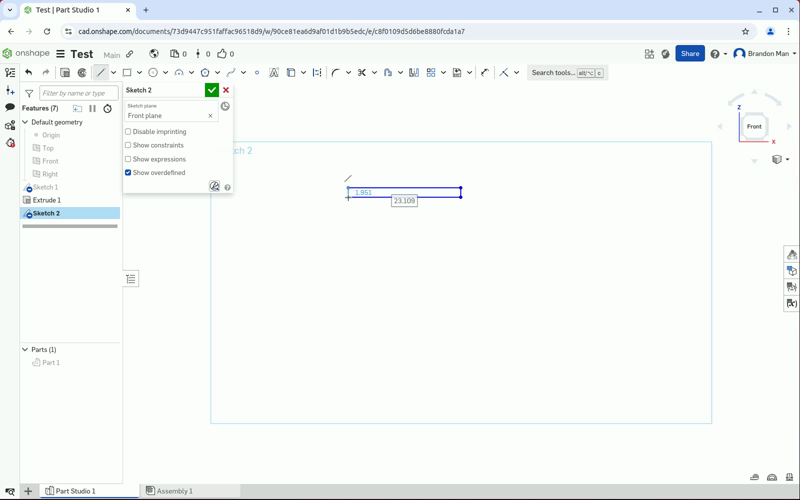
key_up(shift)
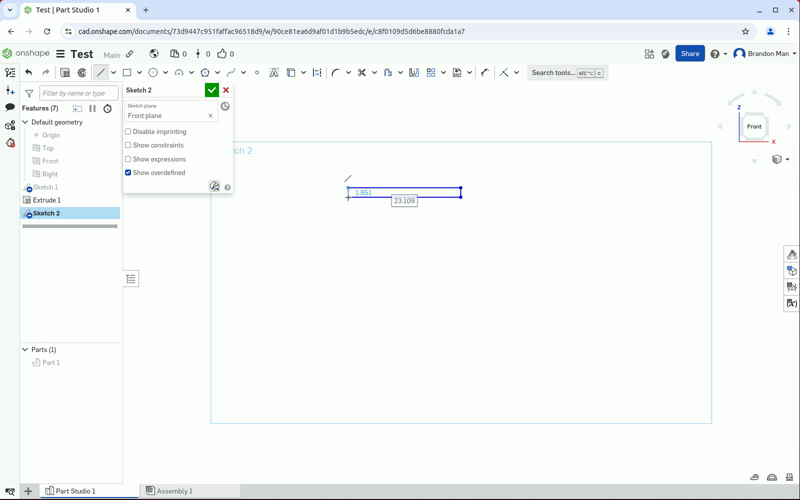
click(348, 197)
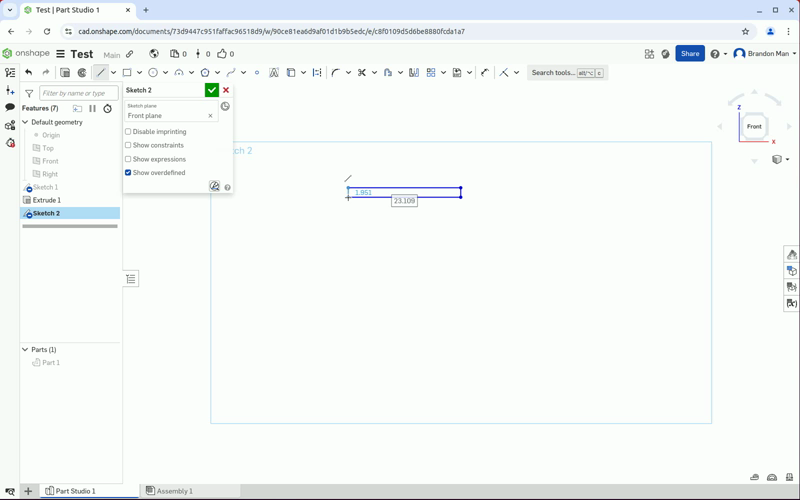
key(esc)
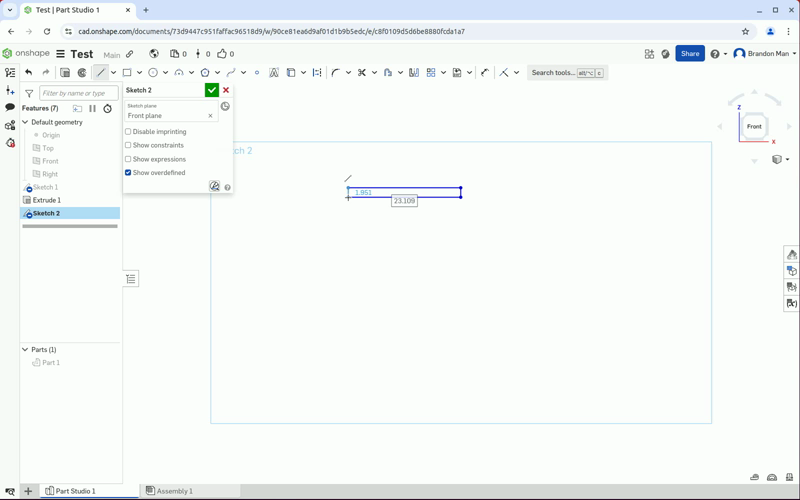
mouse_move(369, 195)
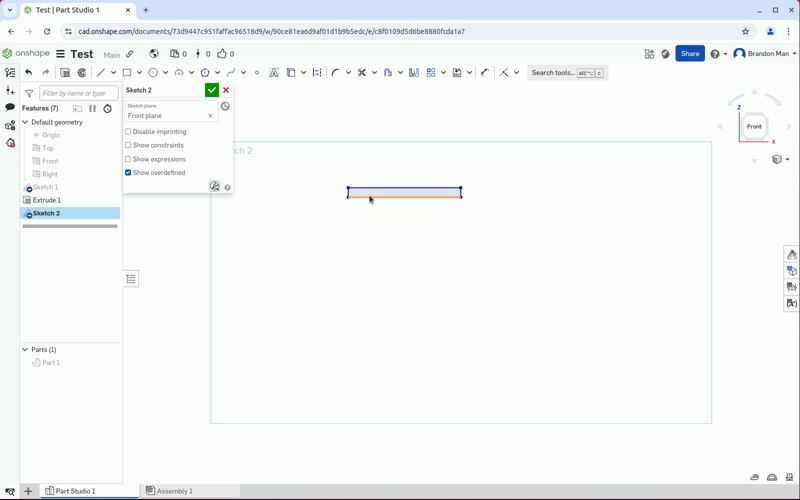
scroll(6)
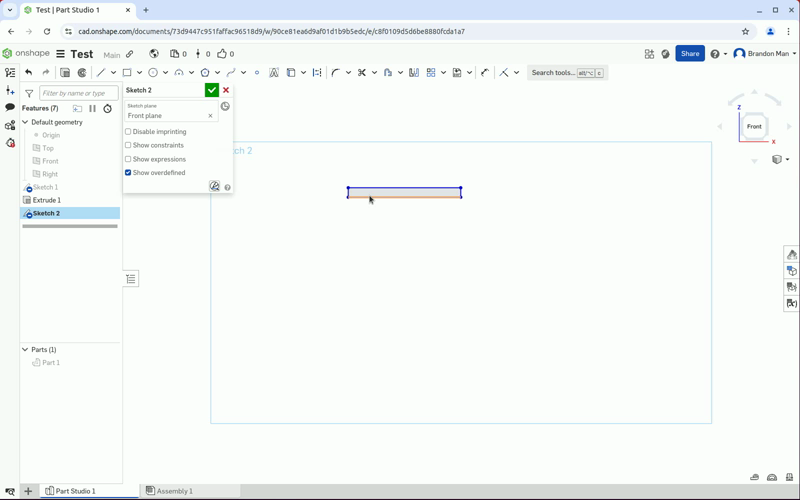
scroll(6)
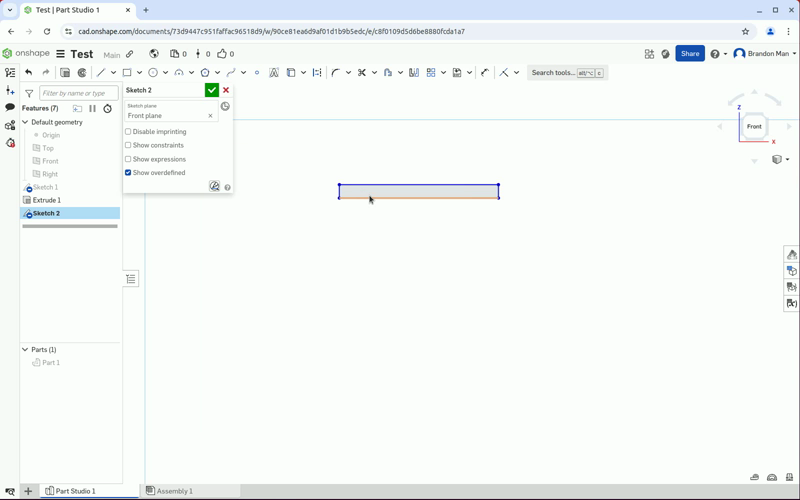
scroll(6)
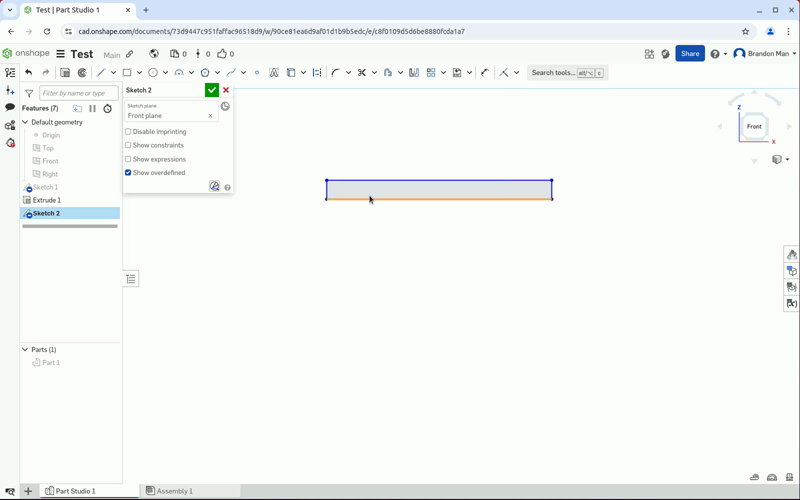
scroll(6)
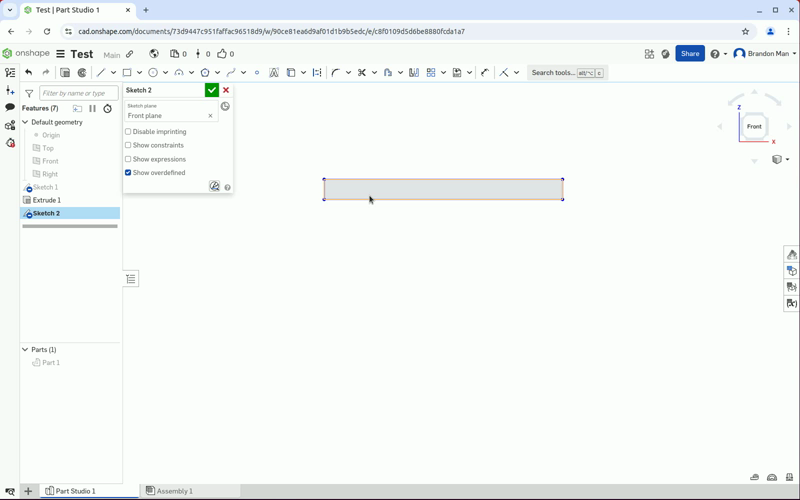
scroll(6)
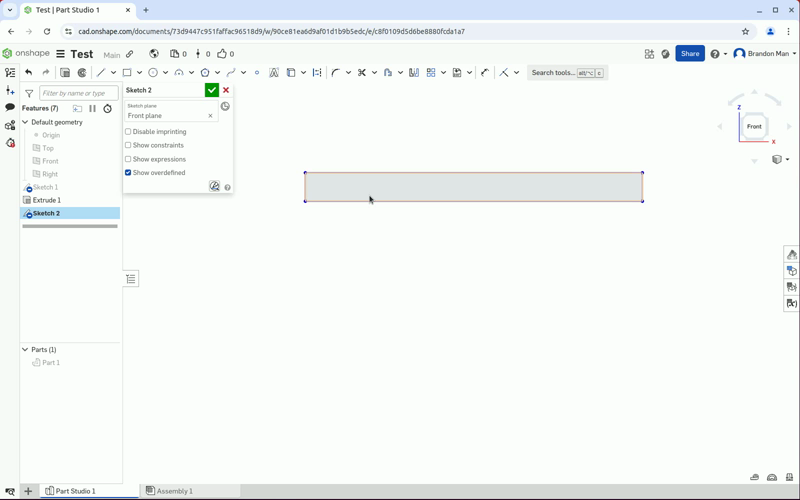
scroll(6)
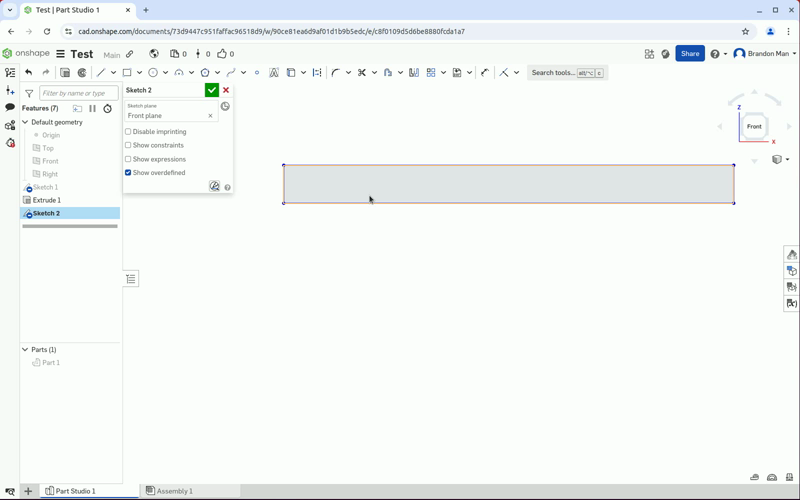
scroll(6)
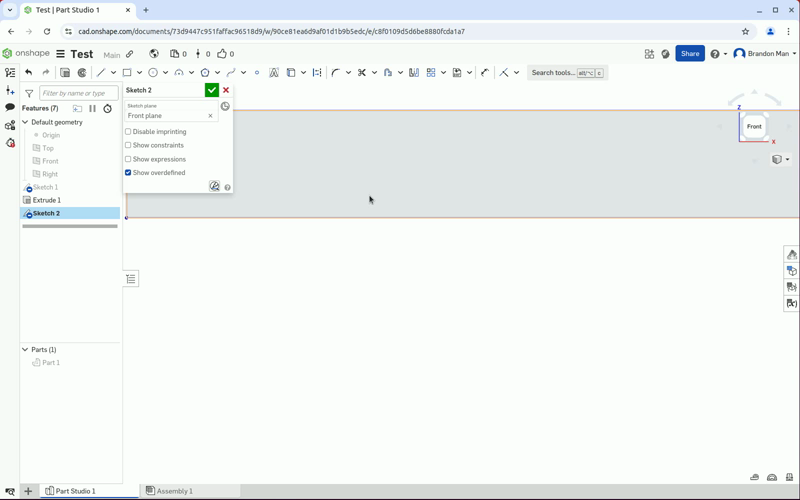
click(369, 195)
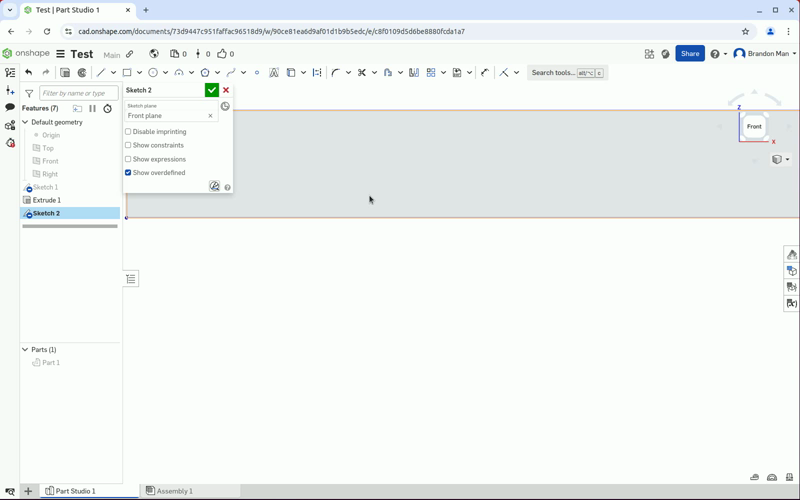
scroll(-6)
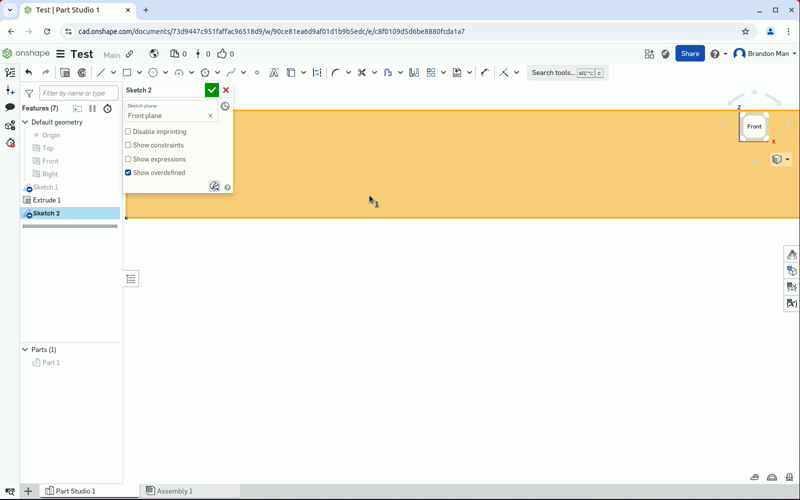
scroll(-6)
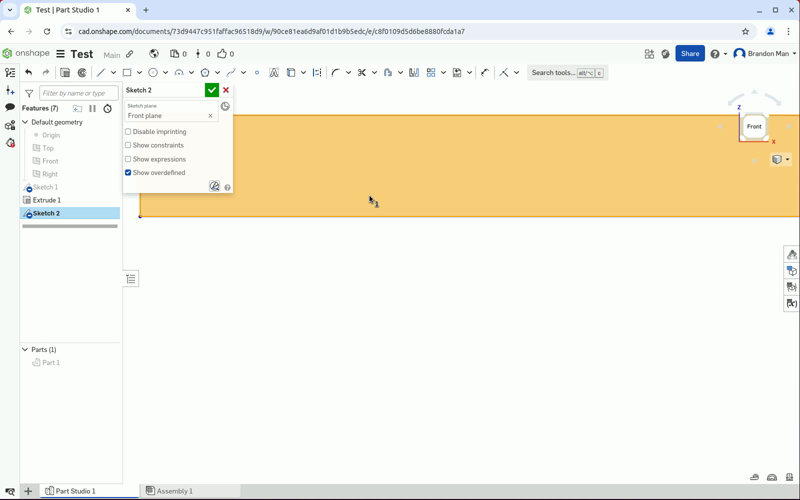
scroll(-6)
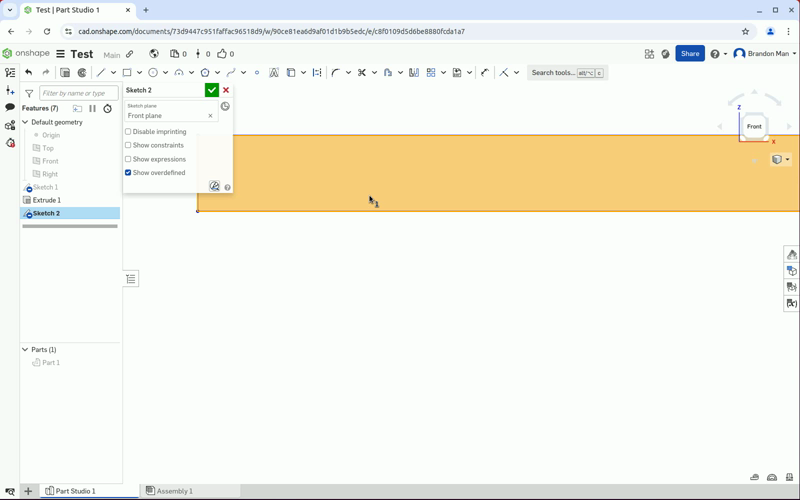
scroll(-6)
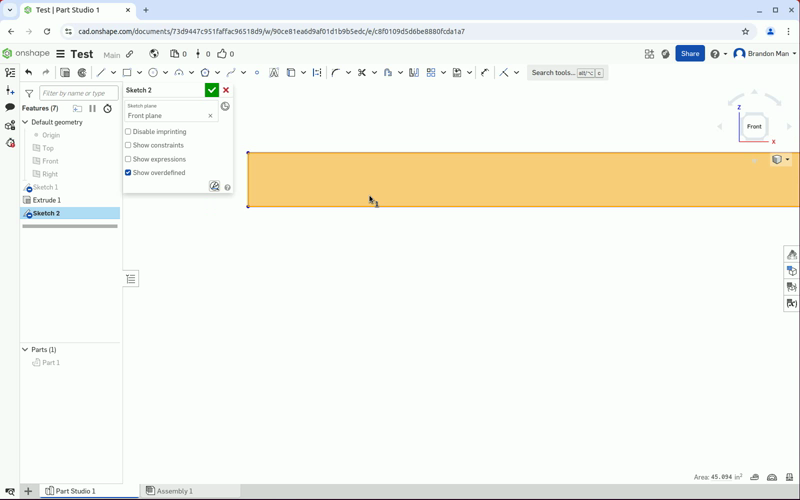
scroll(-6)
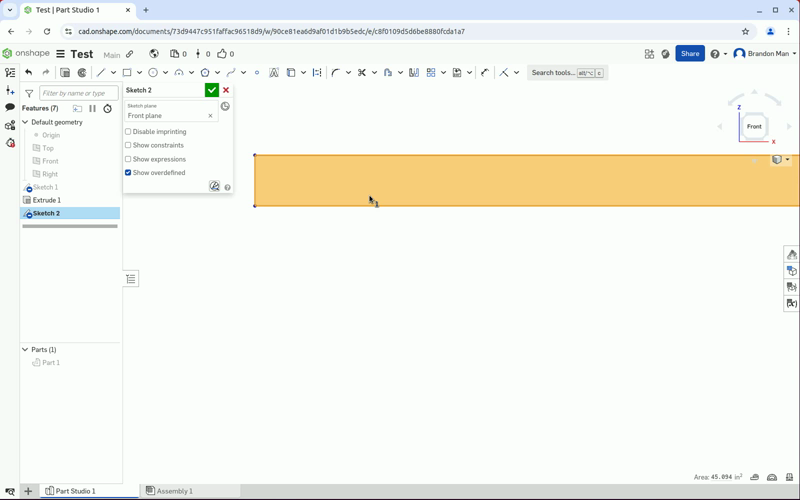
scroll(-6)
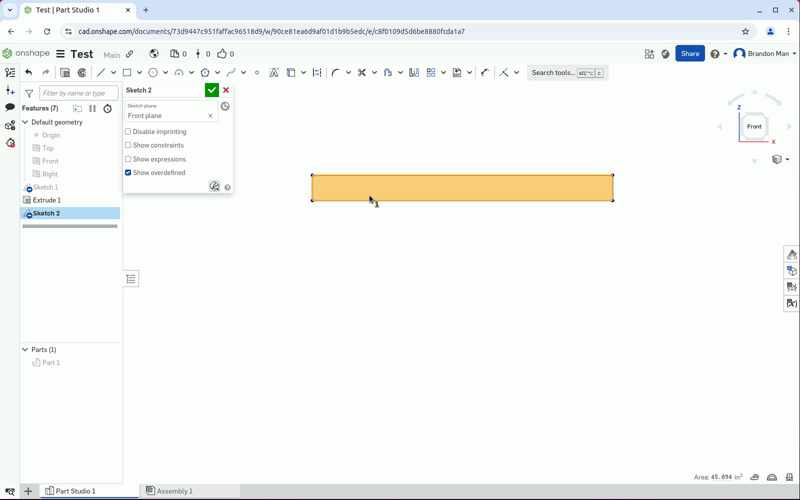
scroll(-6)
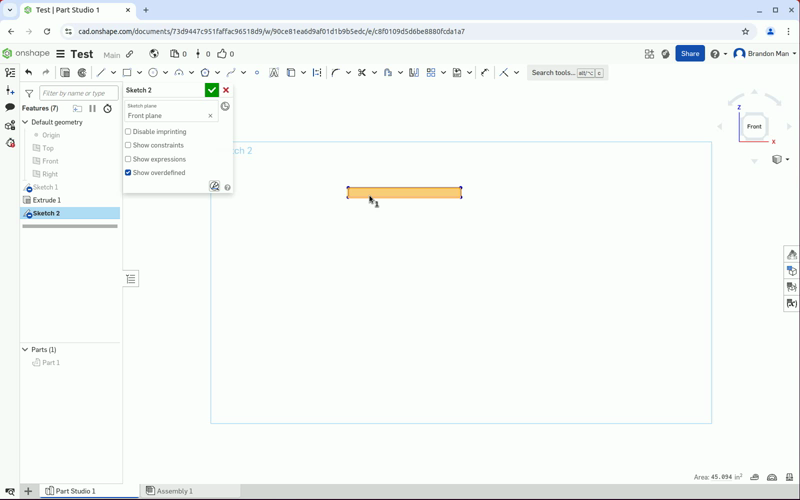
mouse_move(73, 352)
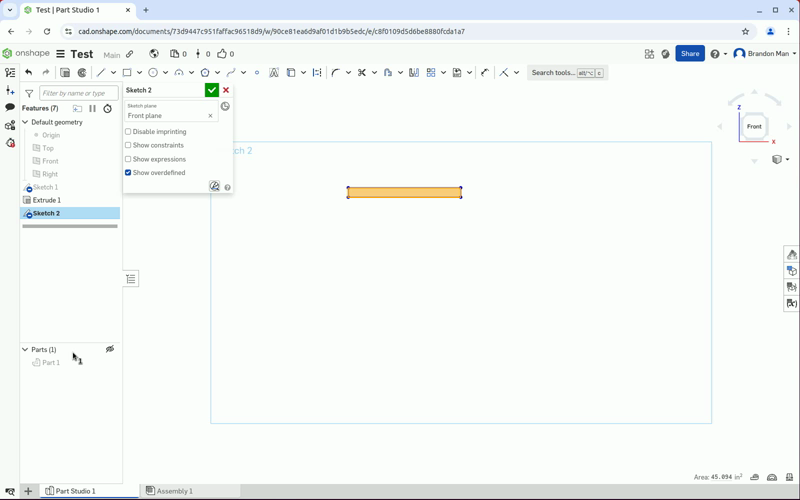
key(shift+y)
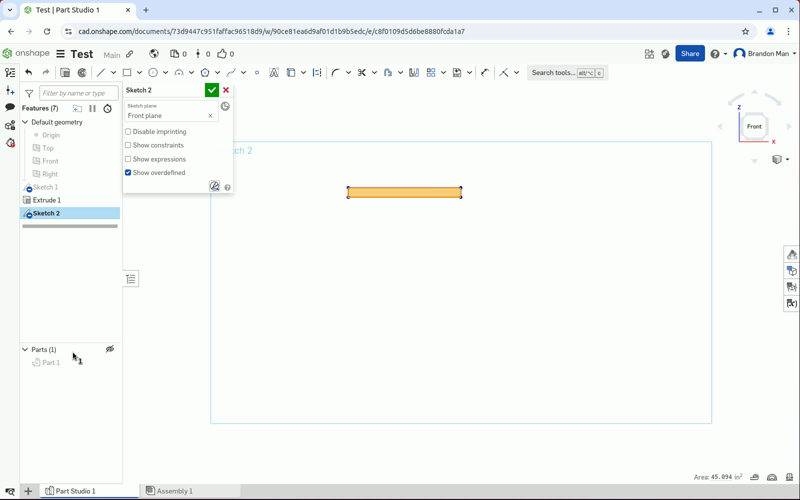
key(shift+e)
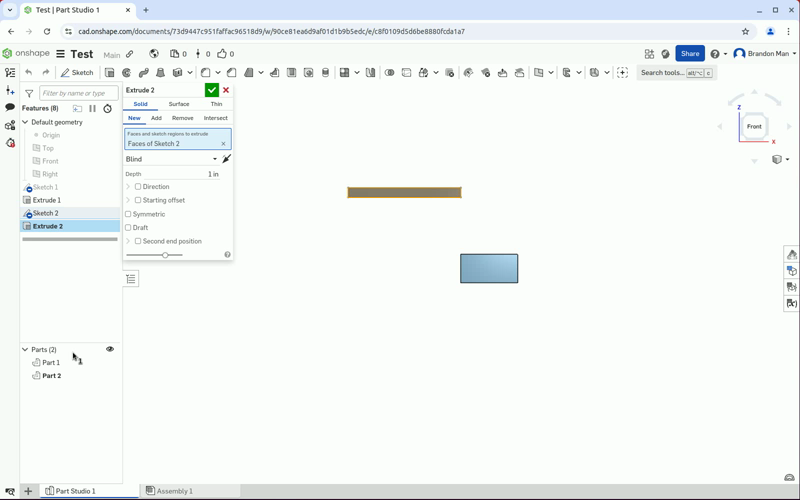
mouse_move(143, 106)
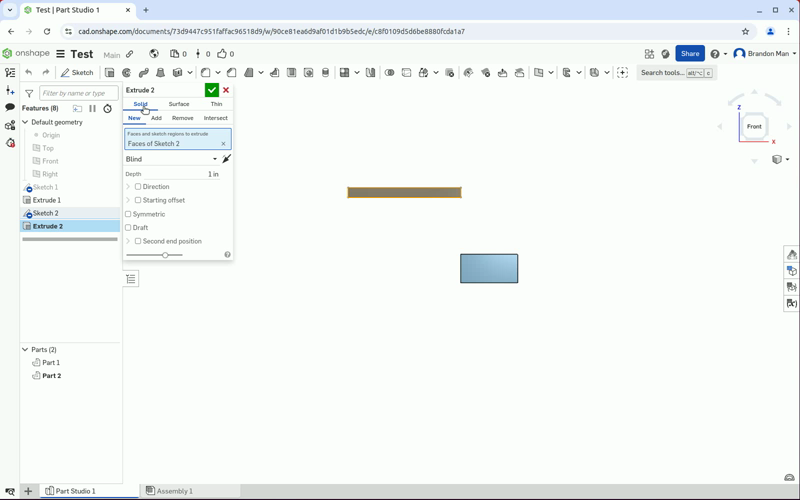
click(143, 106)
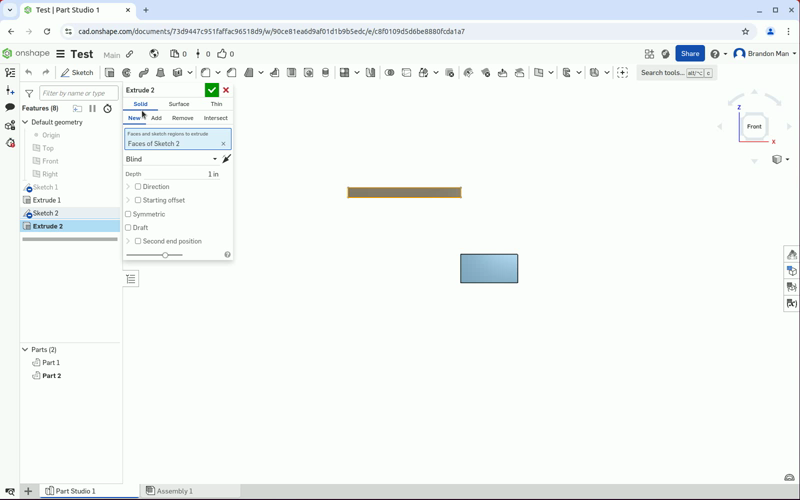
mouse_move(137, 120)
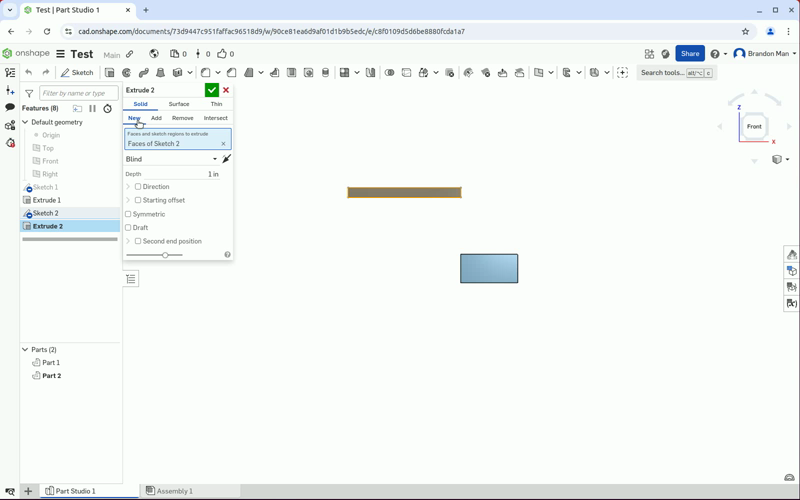
click(137, 120)
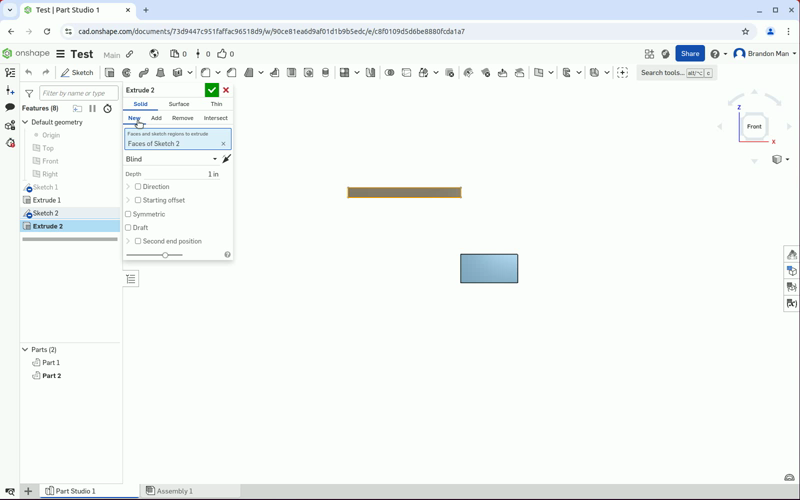
key(tab, 4)
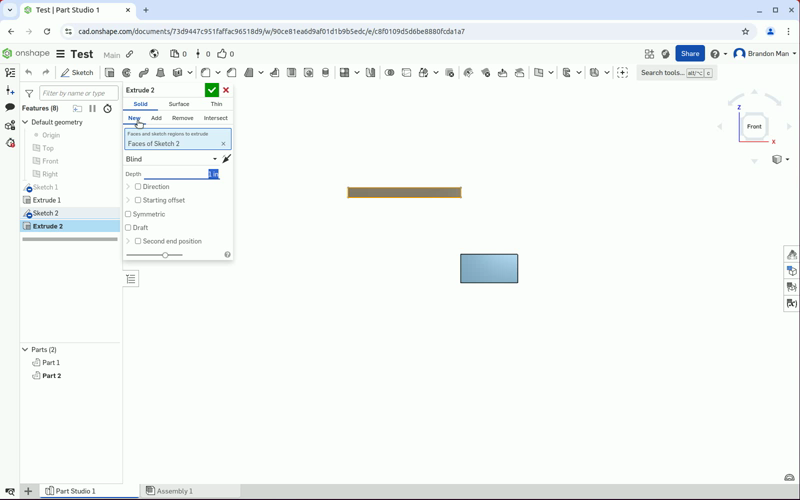
text(0.482)
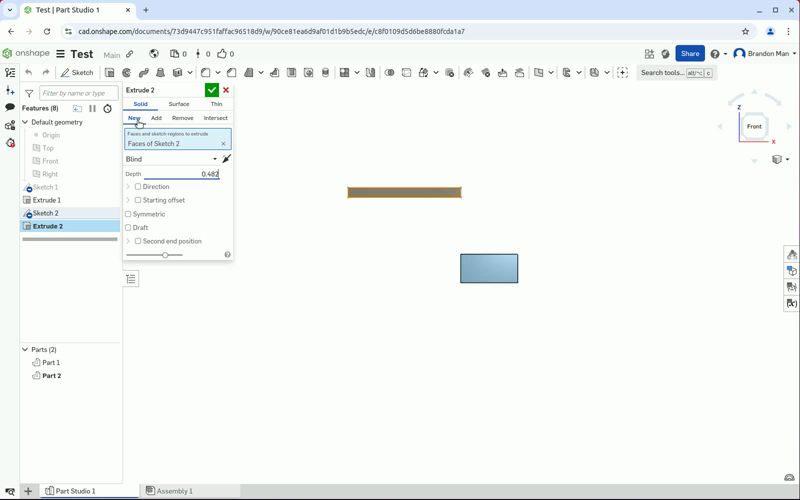
key(tab, 3)
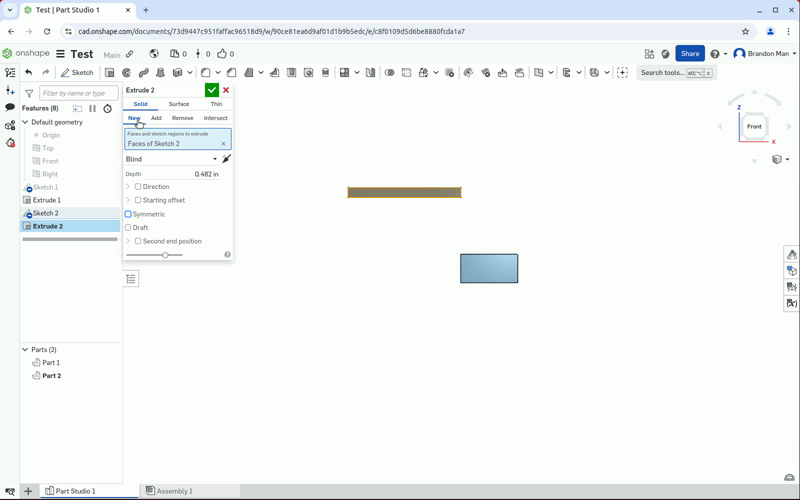
key(space)
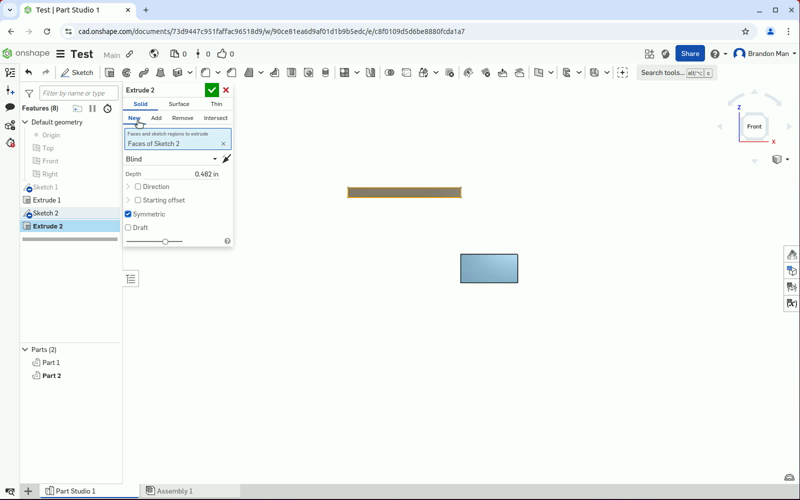
key(enter)
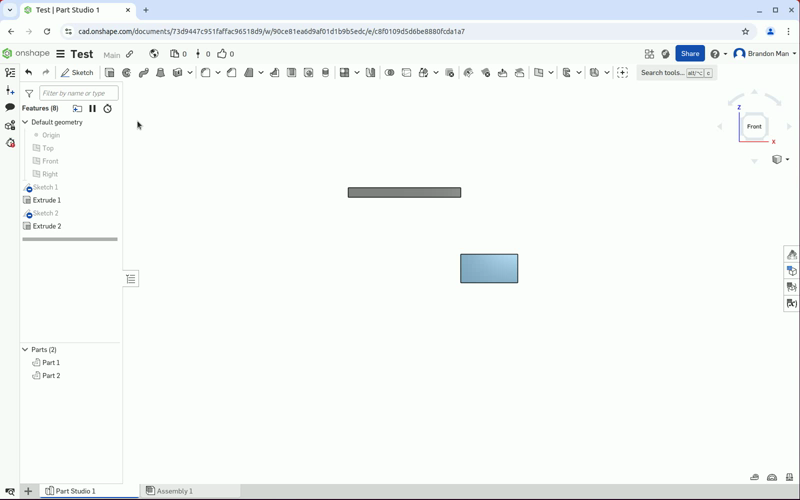
key(shift+h)
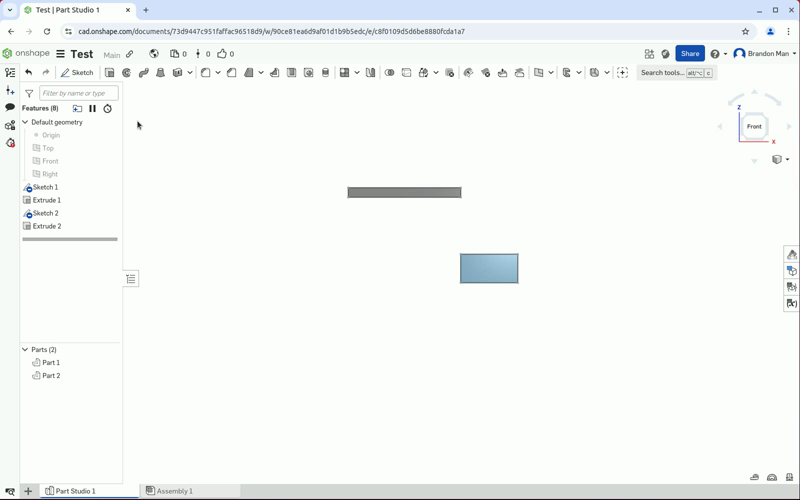
key(shift+h)
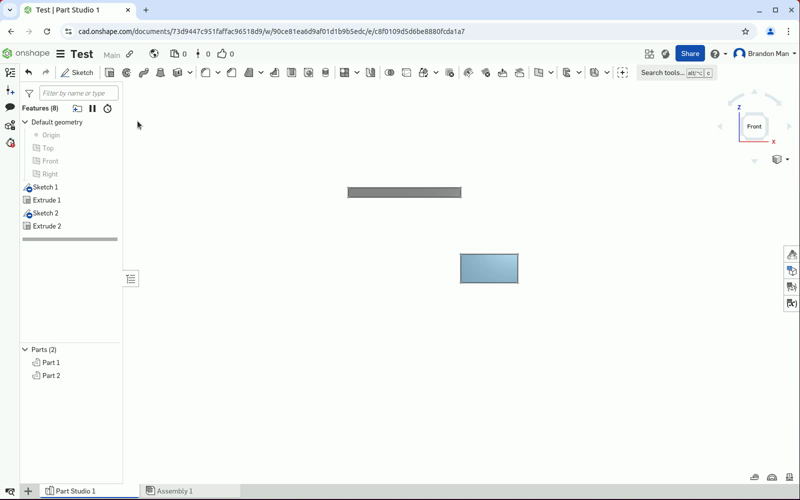
key(shift+7)
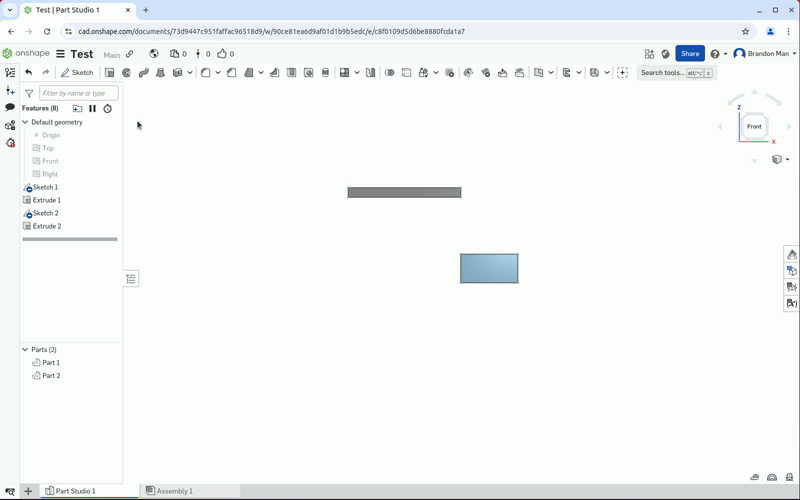
key(left, 2)
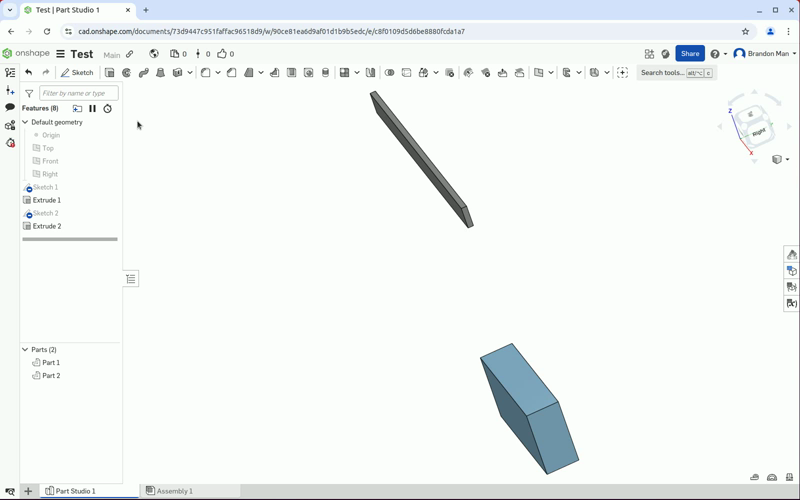
key(down, 2)
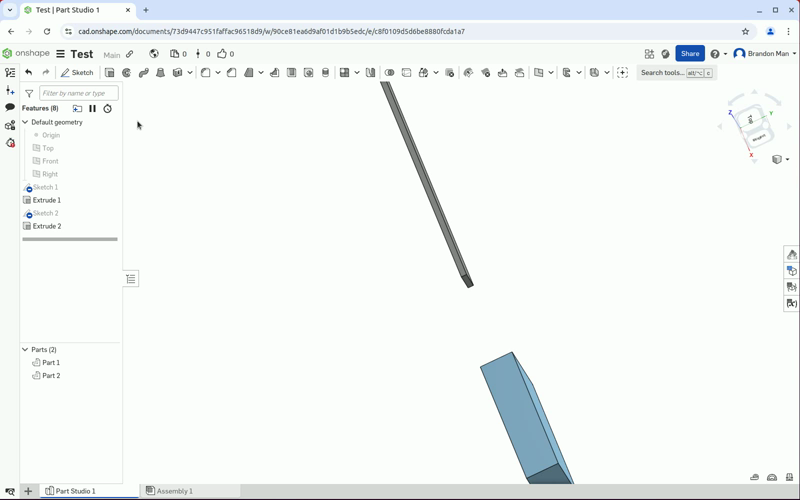
key(up, 2)
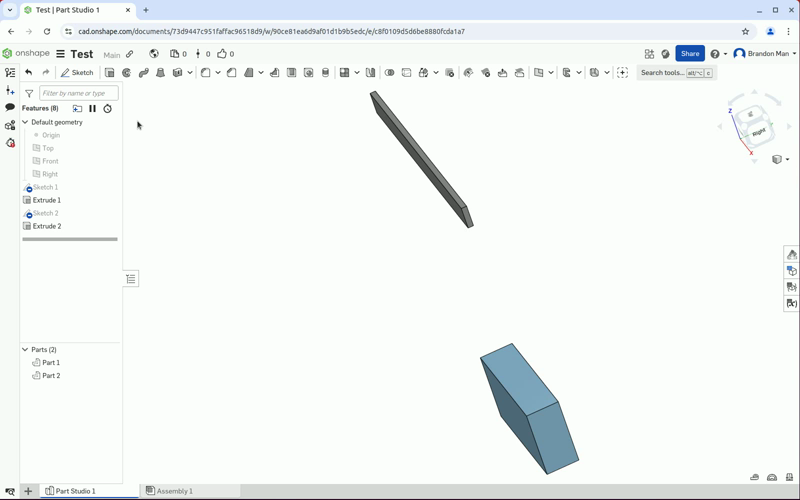
key(right, 2)
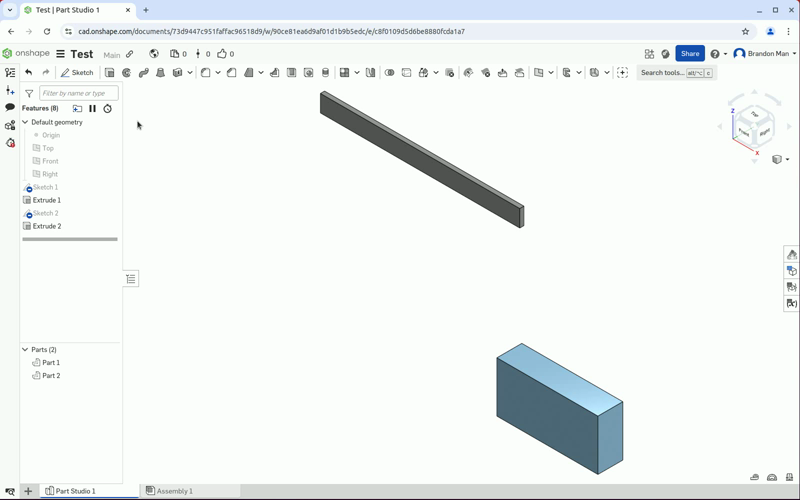
mouse_move(73, 189)
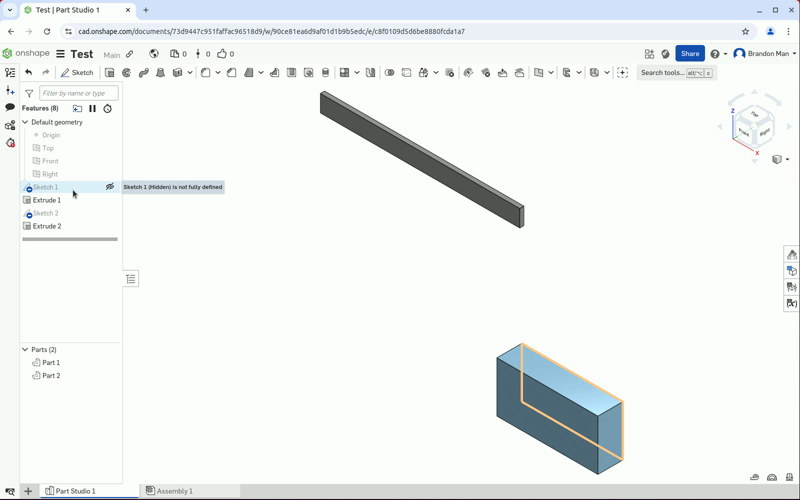
click(73, 189)